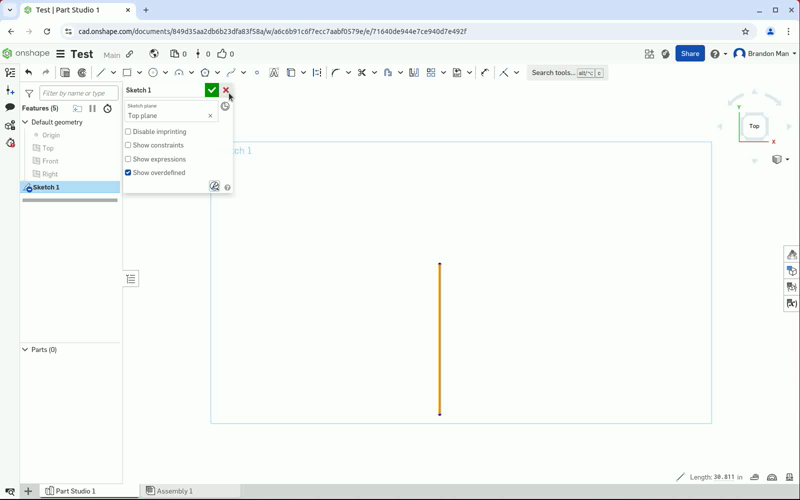
key(shift+h)
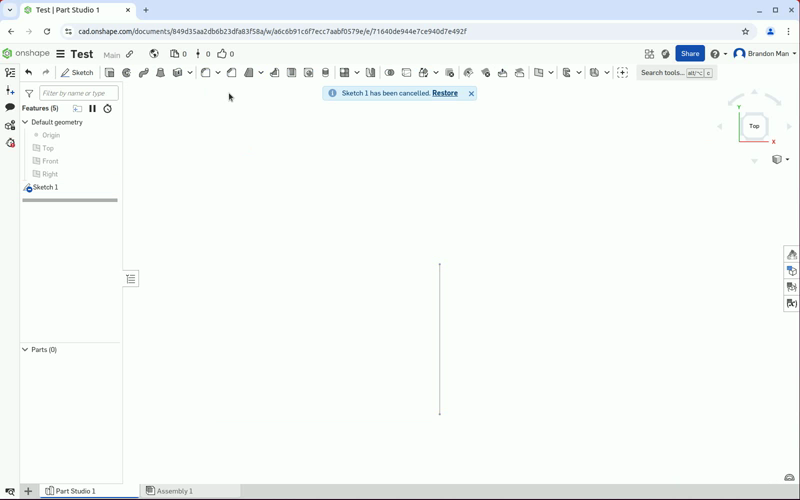
key(shift+s)
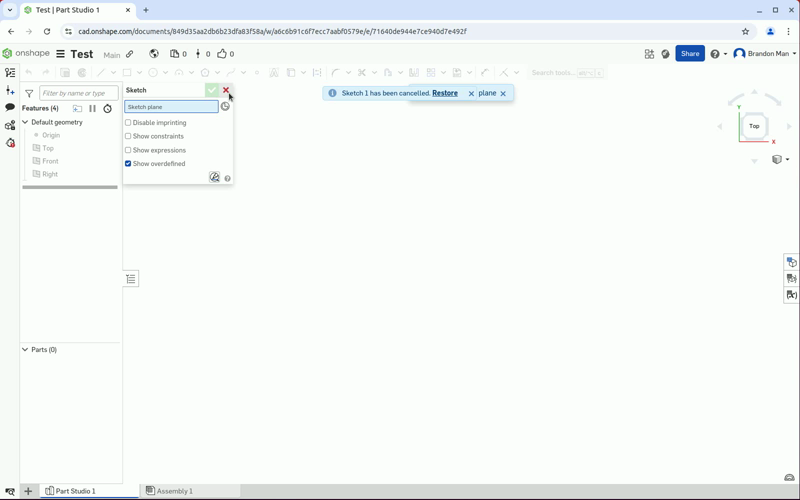
mouse_move(73, 150)
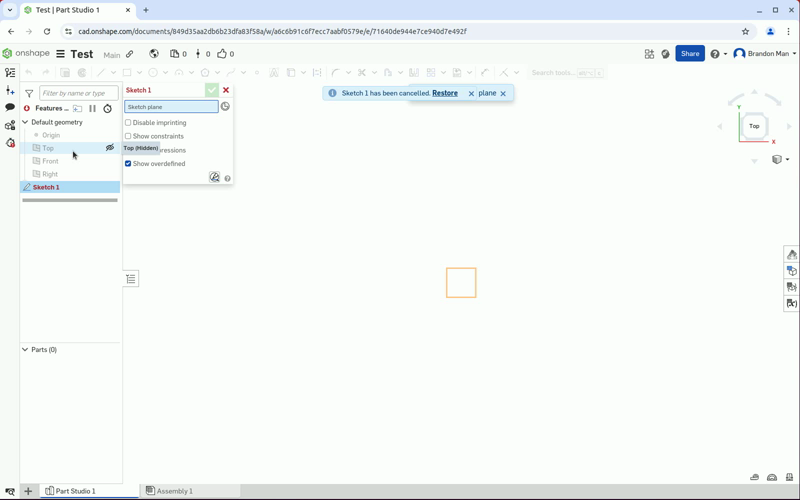
click(73, 150)
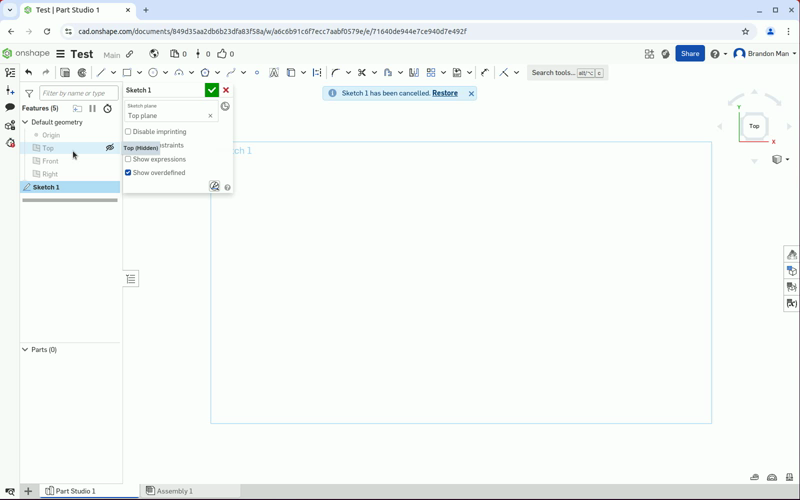
mouse_move(73, 352)
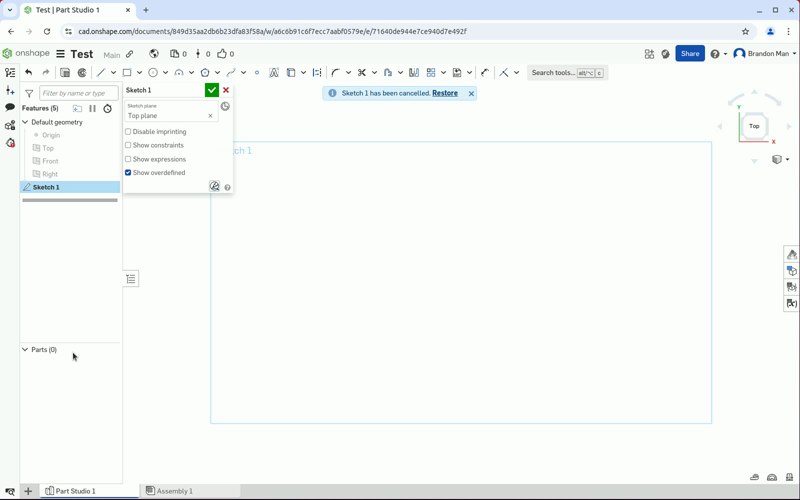
key(y)
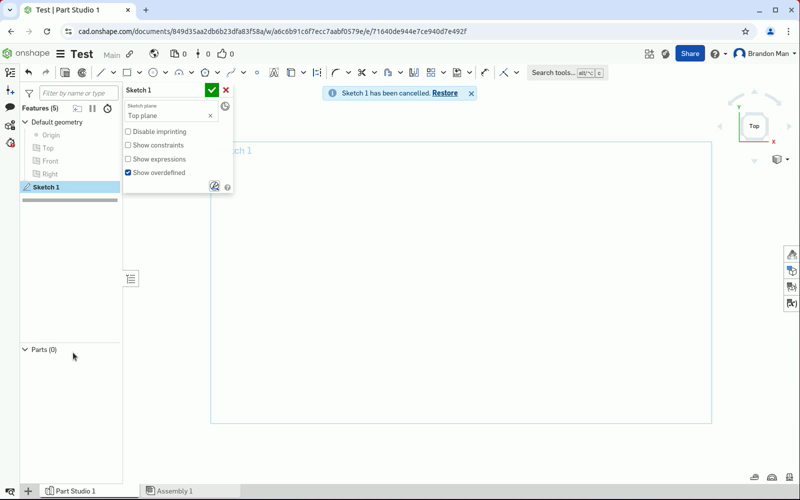
key(l)
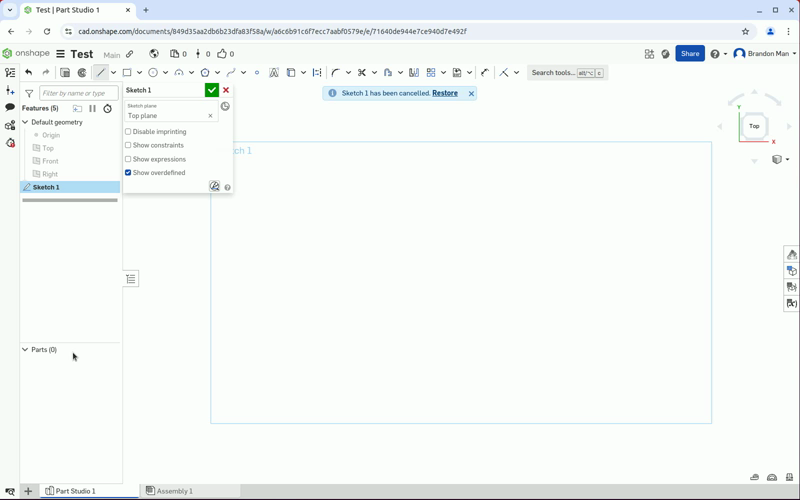
key_down(shift)
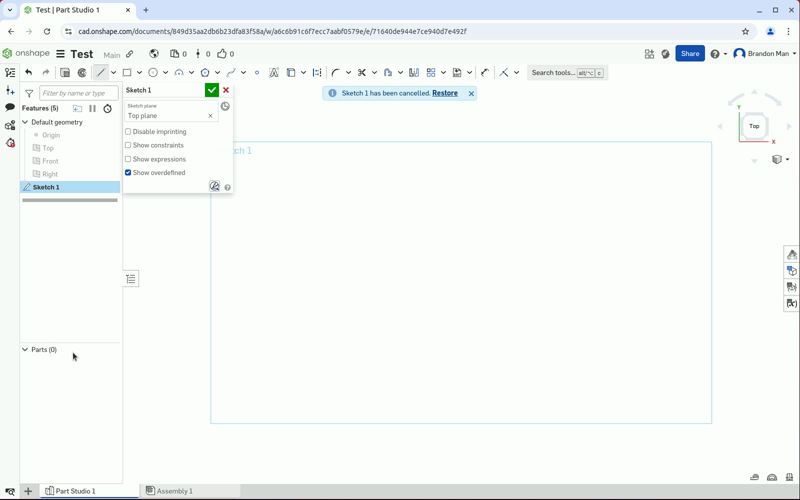
mouse_move(410, 312)
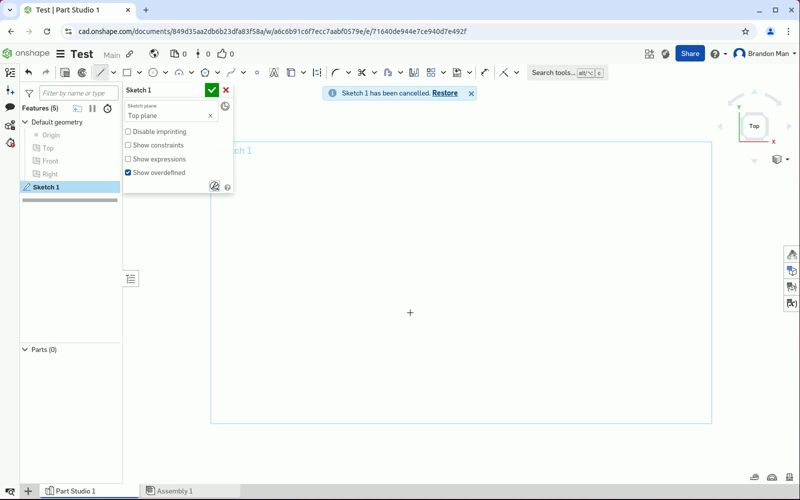
click(410, 312)
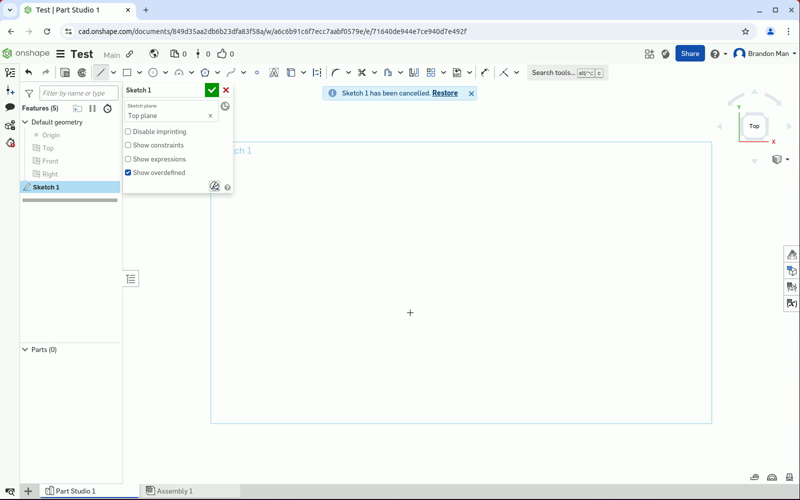
key_up(shift)
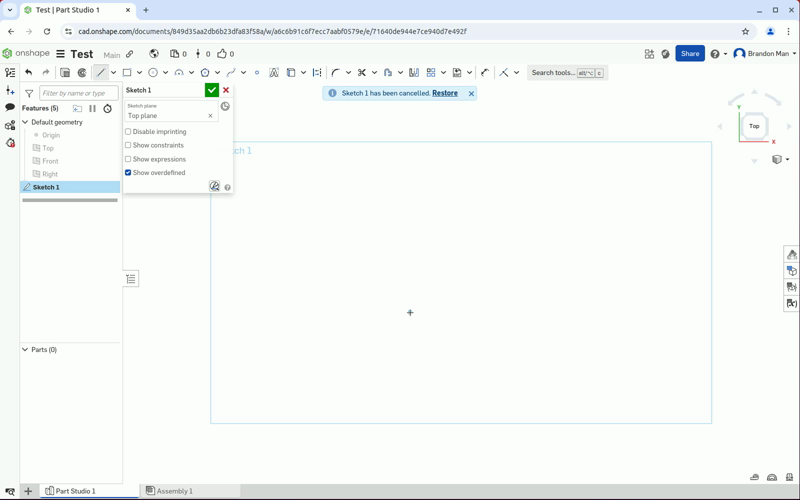
key_down(shift)
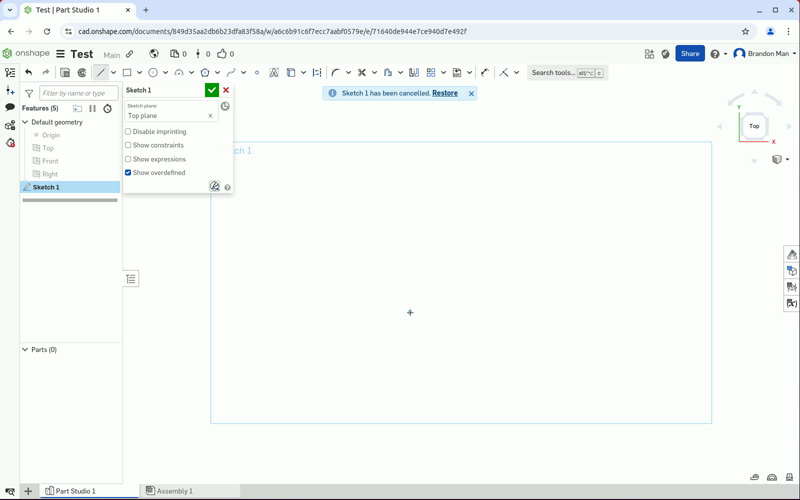
mouse_move(440, 312)
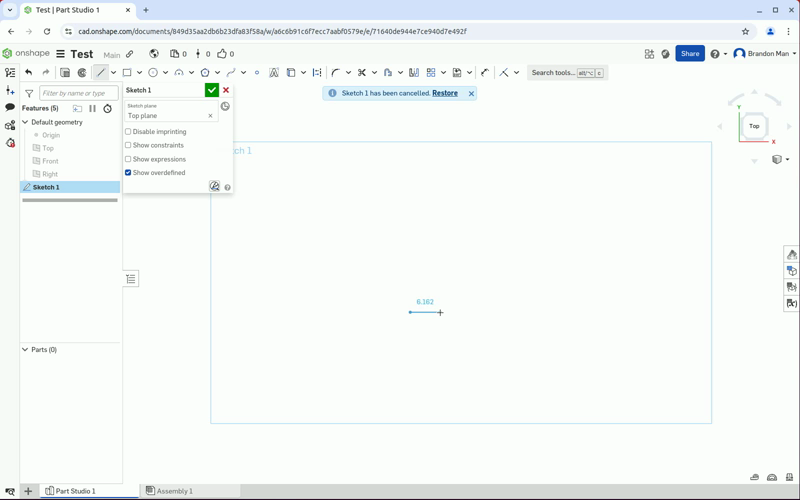
mouse_move(459, 340)
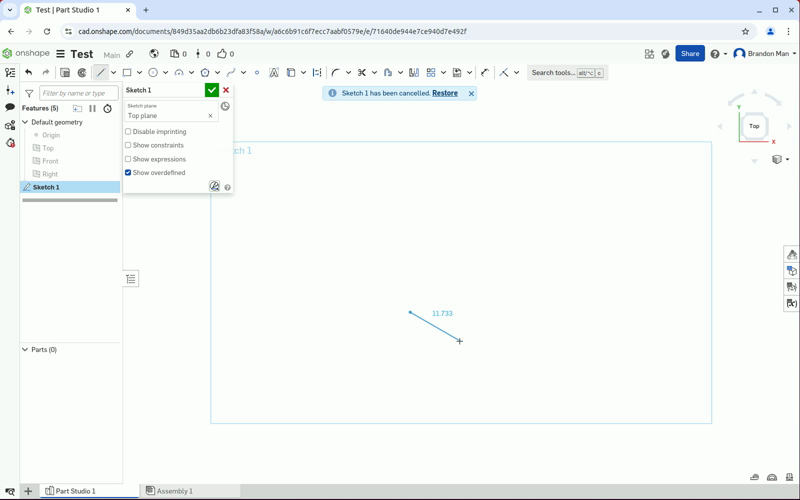
click(459, 340)
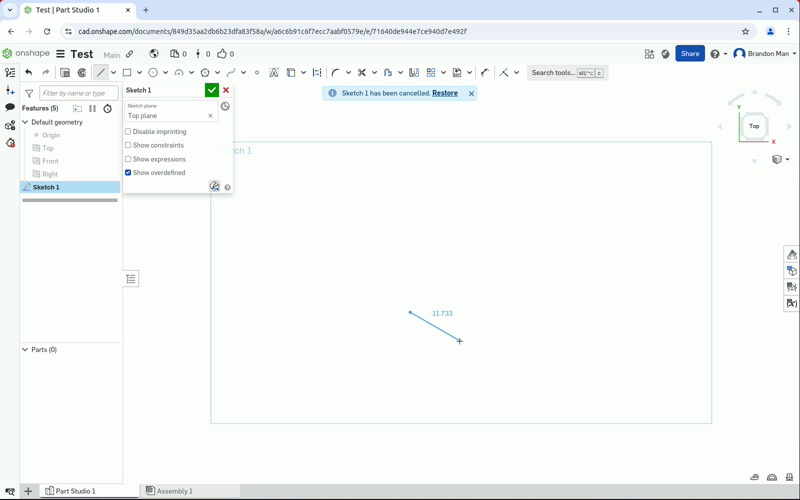
key_up(shift)
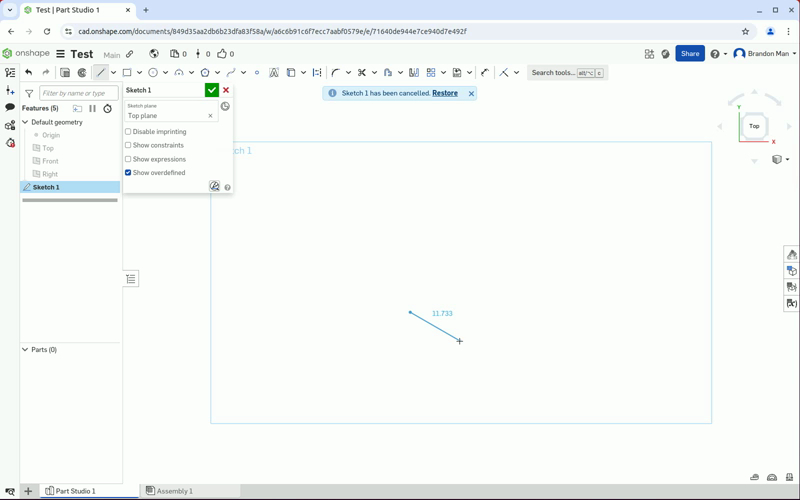
key_down(shift)
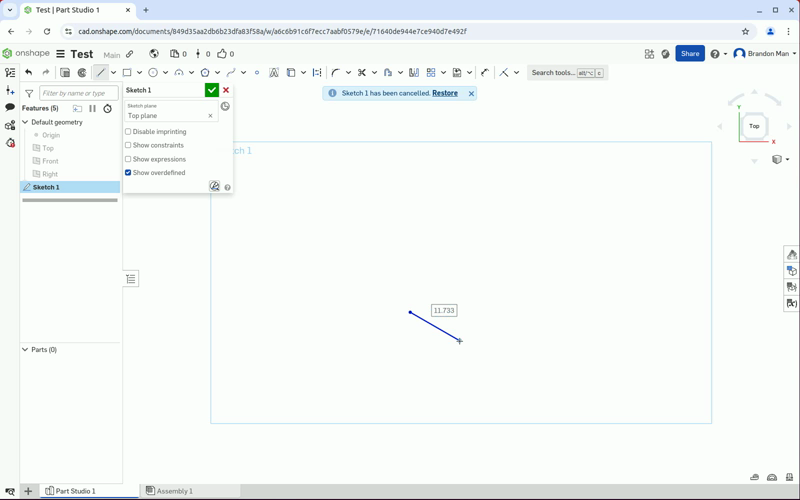
mouse_move(489, 340)
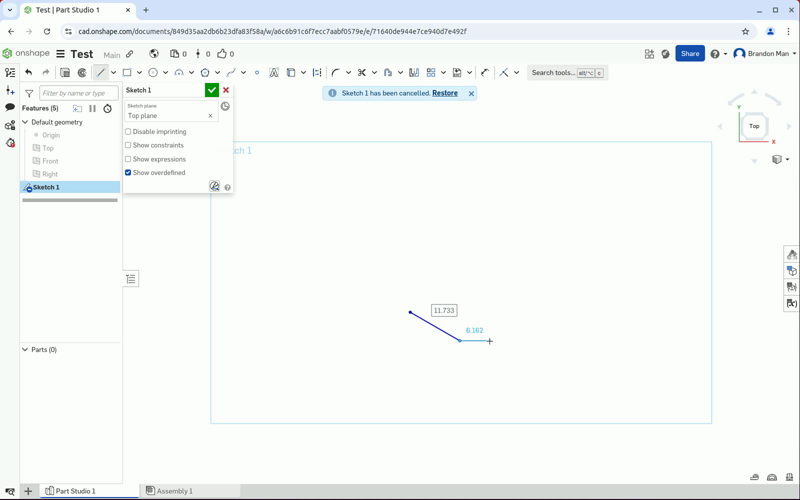
mouse_move(510, 312)
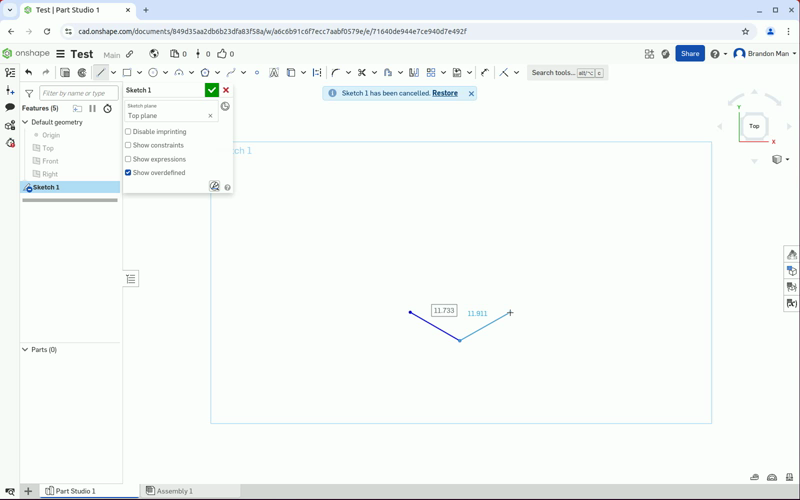
click(510, 312)
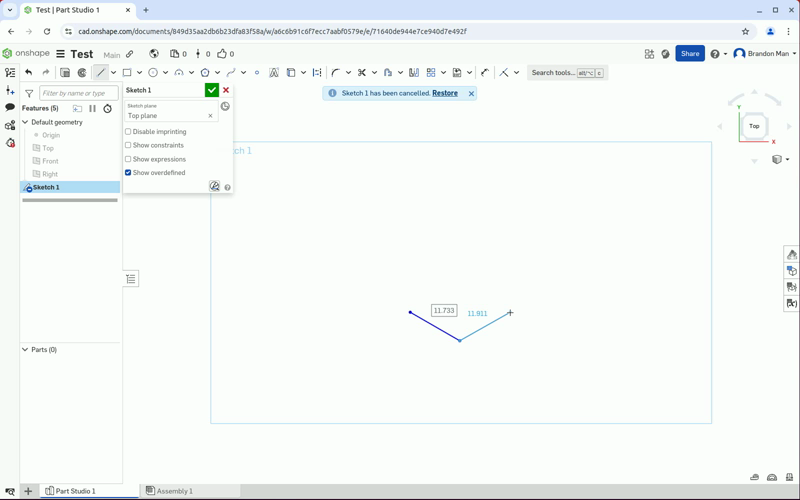
key_up(shift)
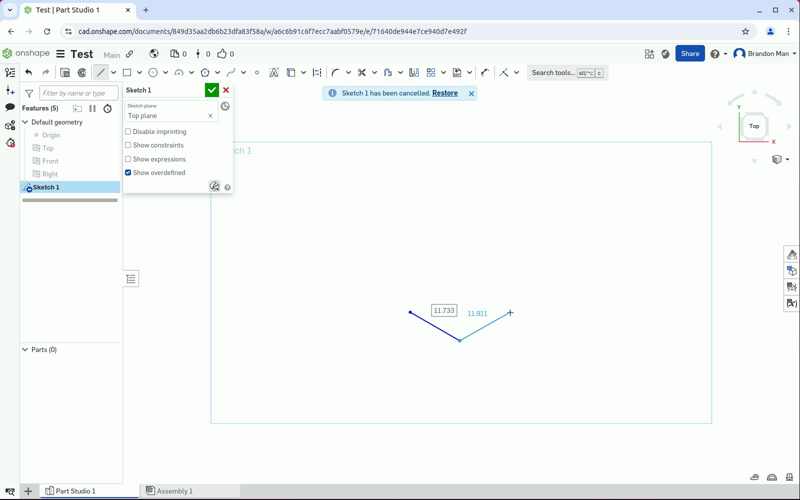
key_down(shift)
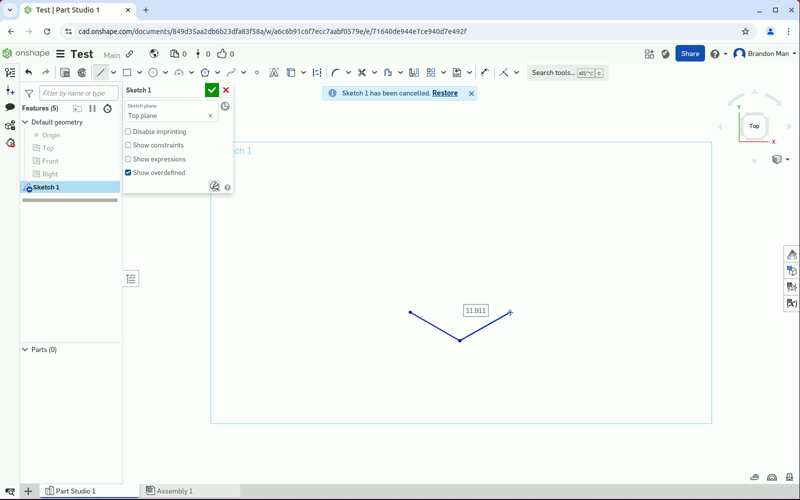
mouse_move(540, 312)
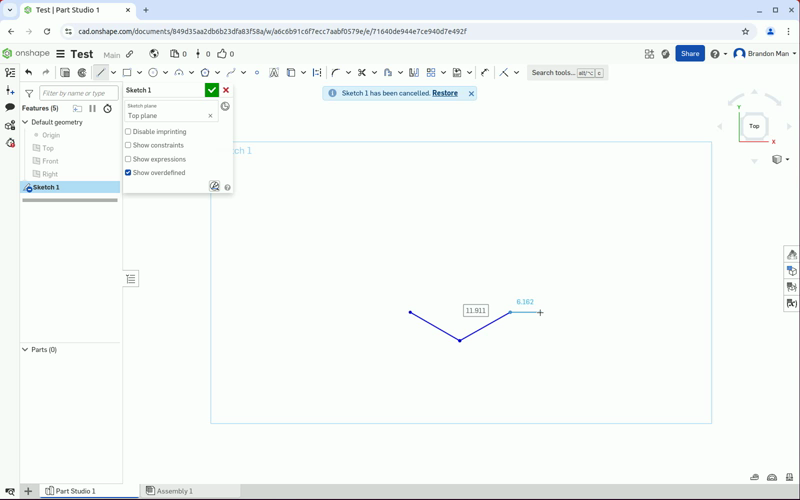
mouse_move(510, 254)
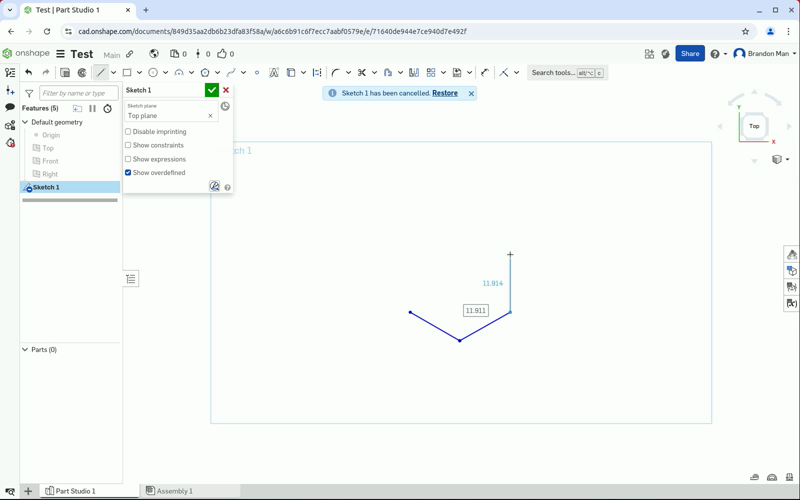
click(510, 254)
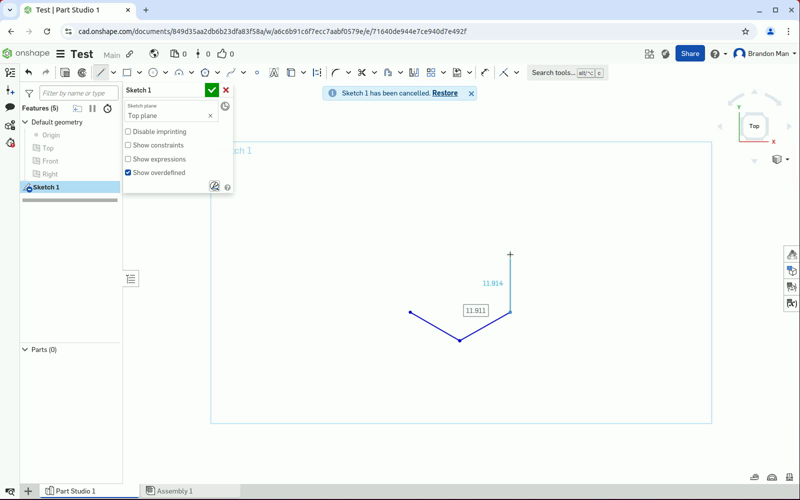
key_up(shift)
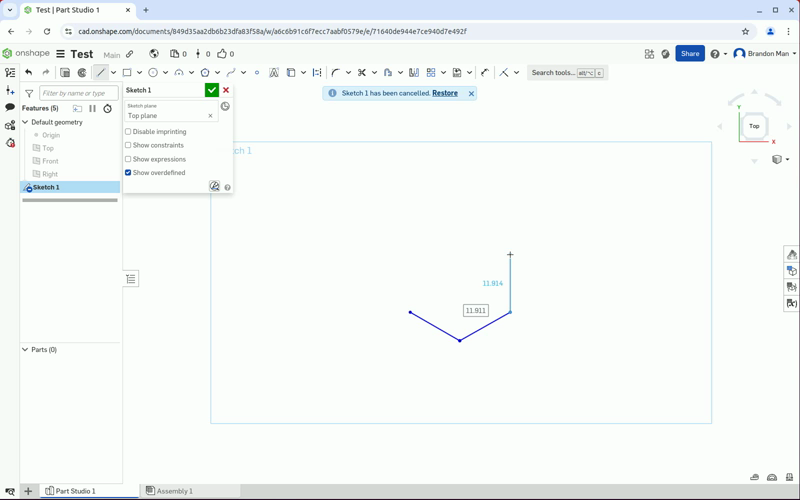
key_down(shift)
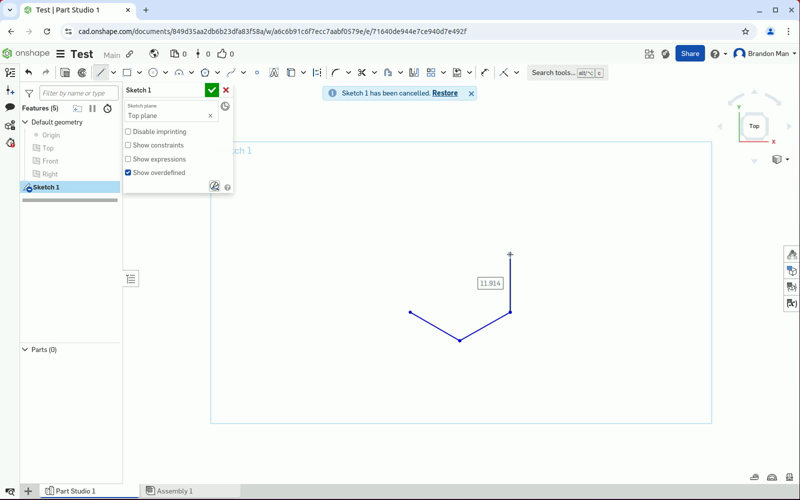
mouse_move(540, 254)
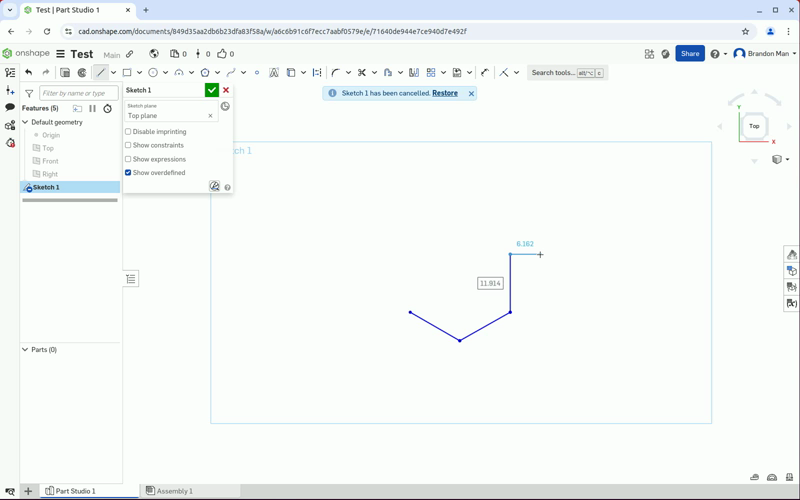
mouse_move(460, 226)
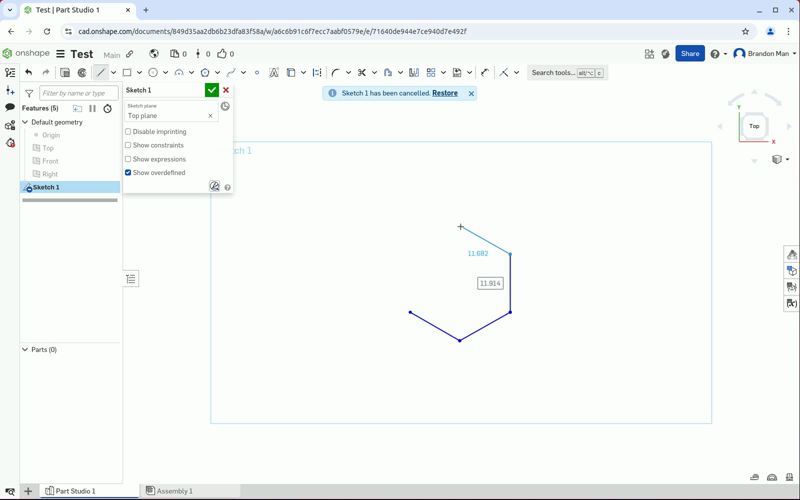
click(460, 226)
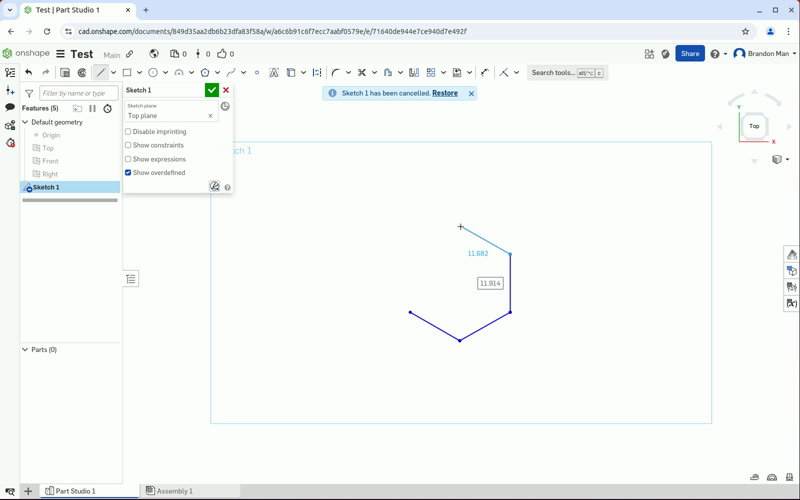
key_up(shift)
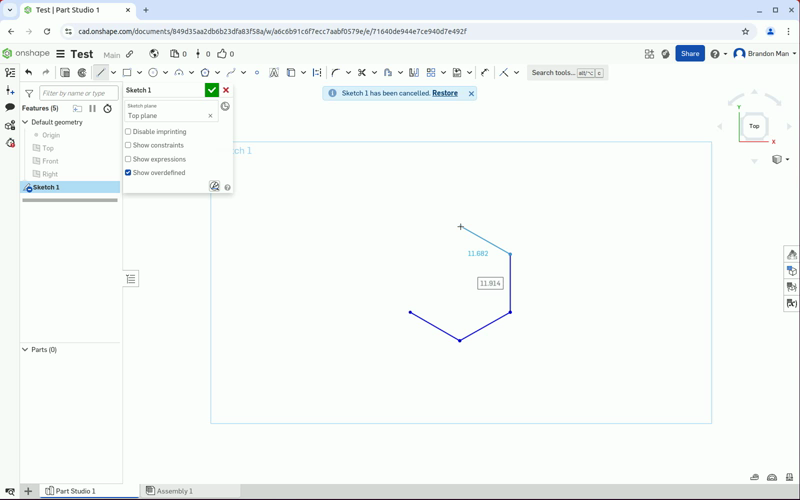
key_down(shift)
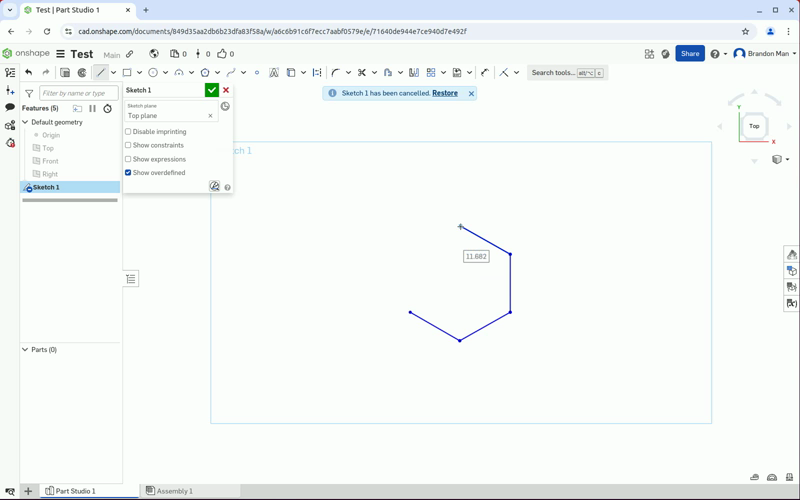
mouse_move(490, 226)
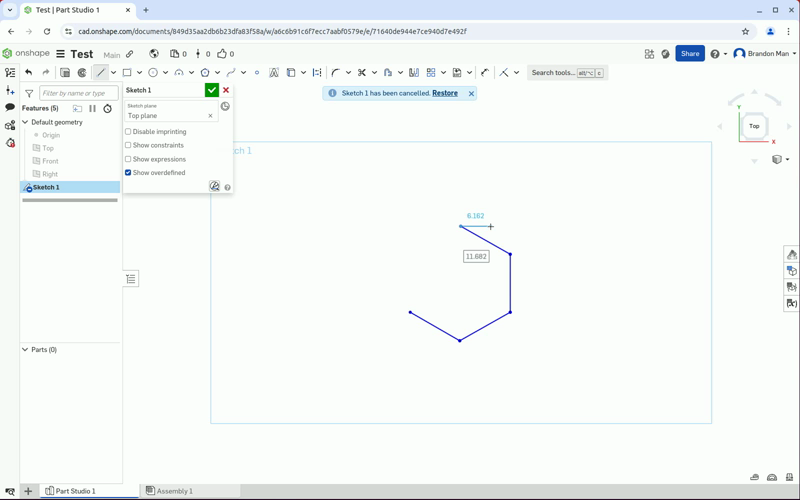
mouse_move(410, 254)
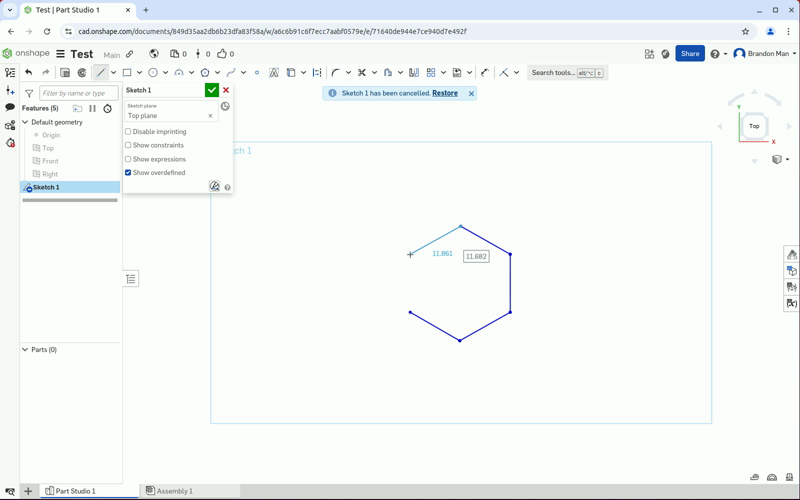
click(410, 254)
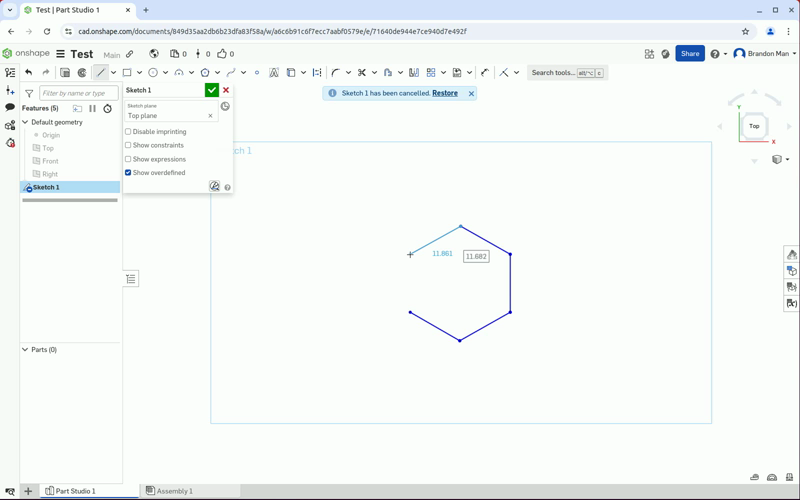
key_up(shift)
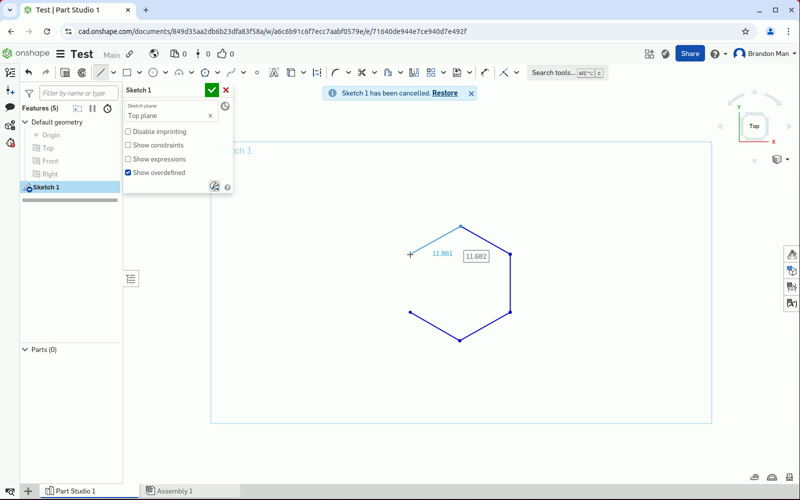
mouse_move(440, 254)
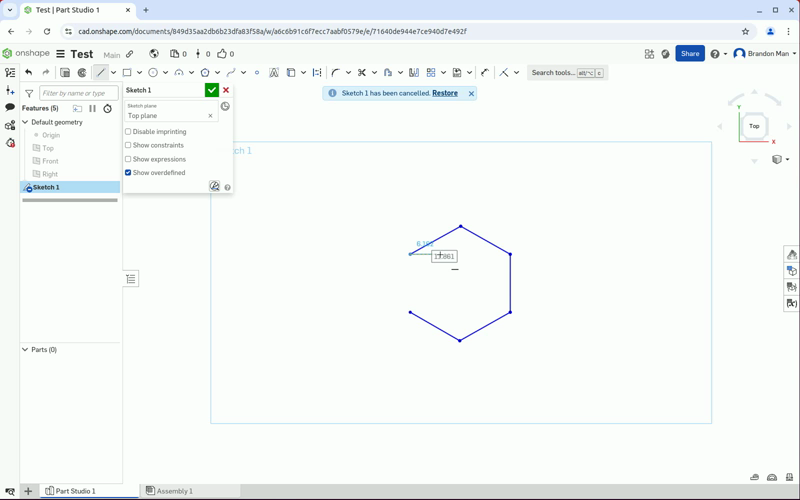
key_down(shift)
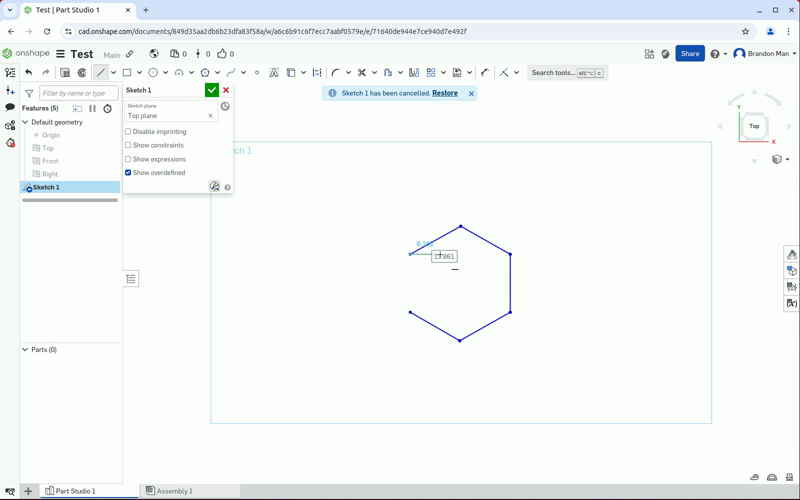
mouse_move(410, 312)
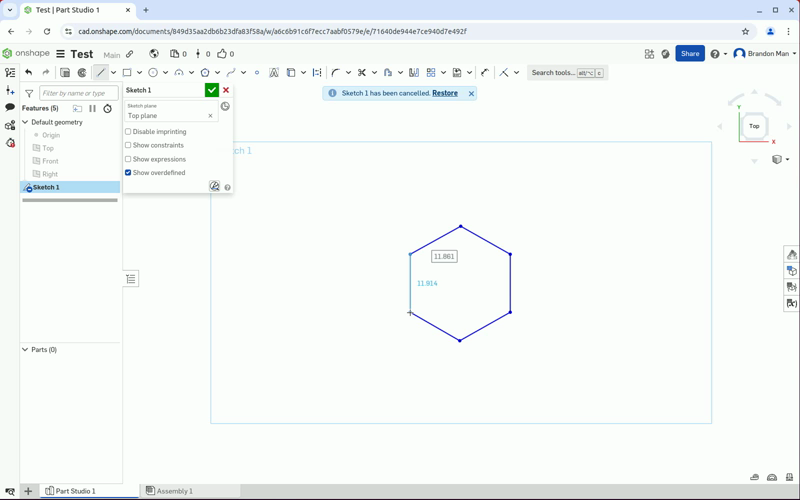
key_up(shift)
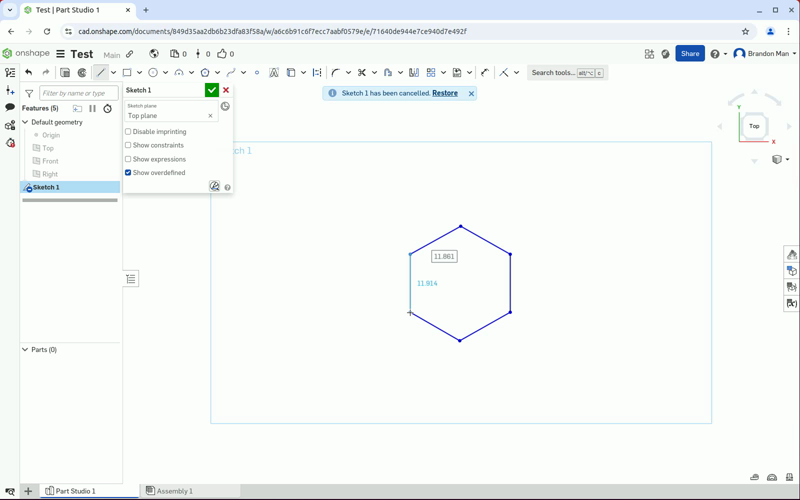
click(410, 312)
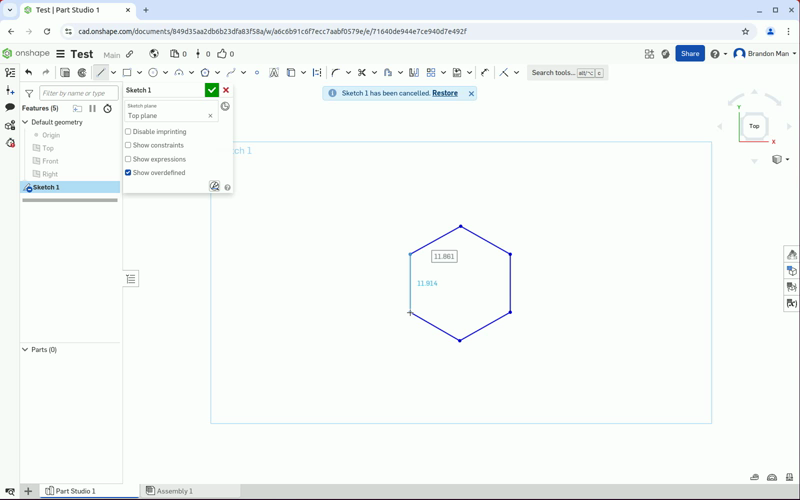
key(esc)
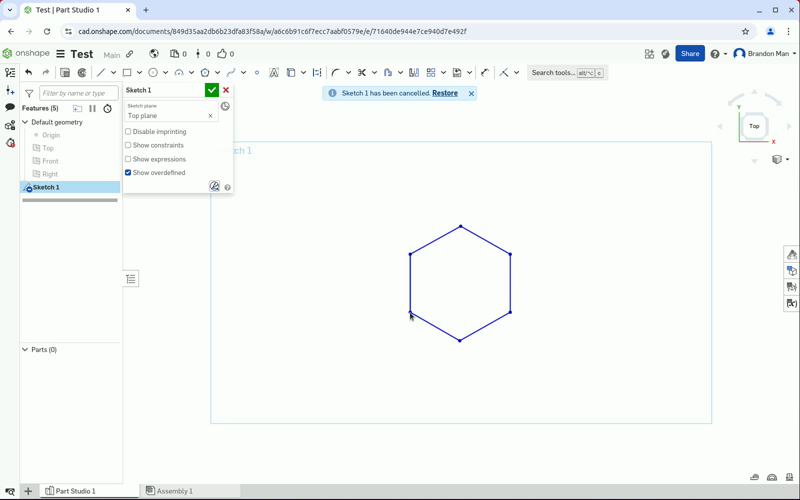
mouse_move(444, 300)
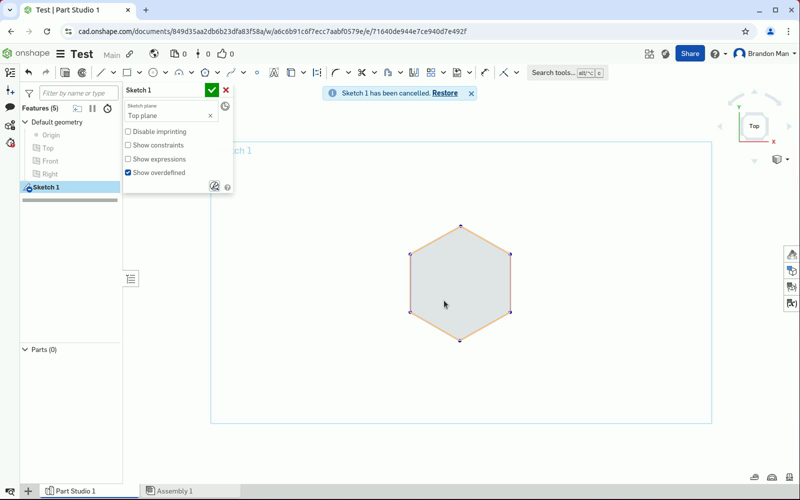
click(444, 300)
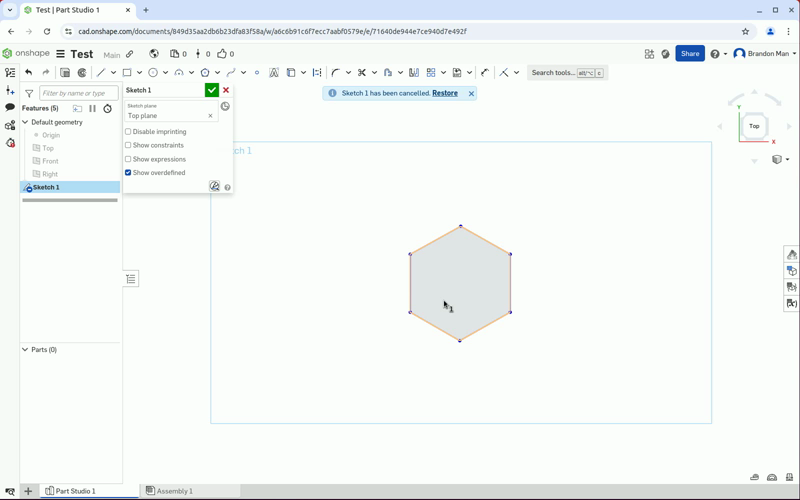
mouse_move(73, 352)
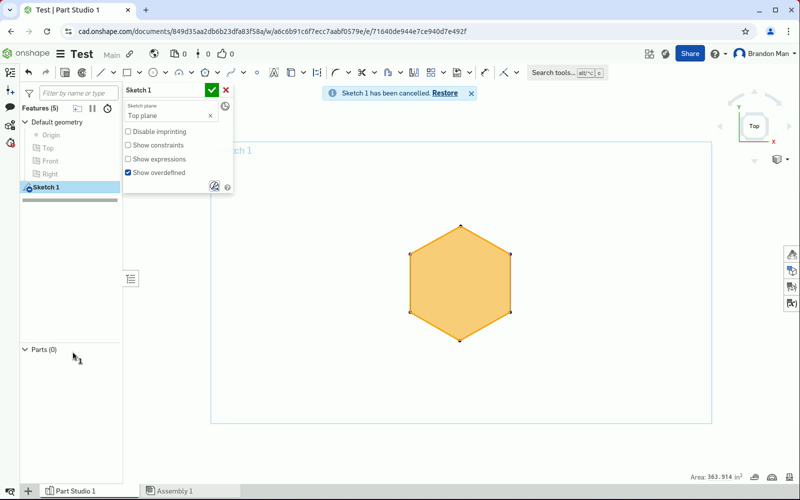
key(shift+y)
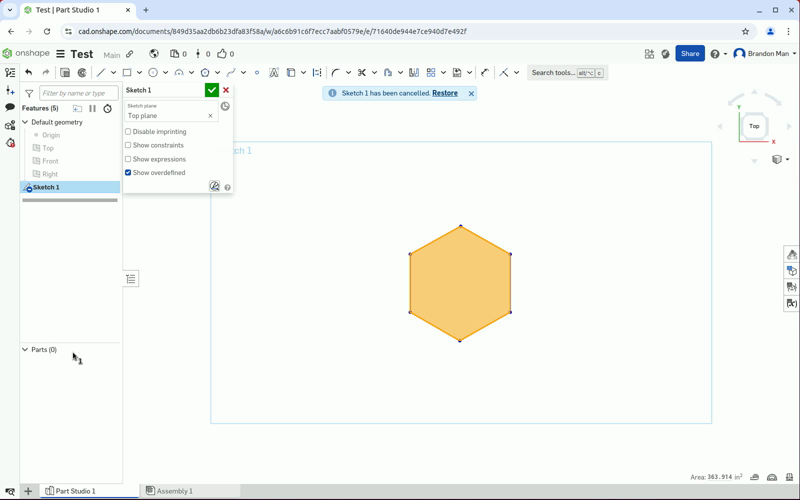
key(shift+e)
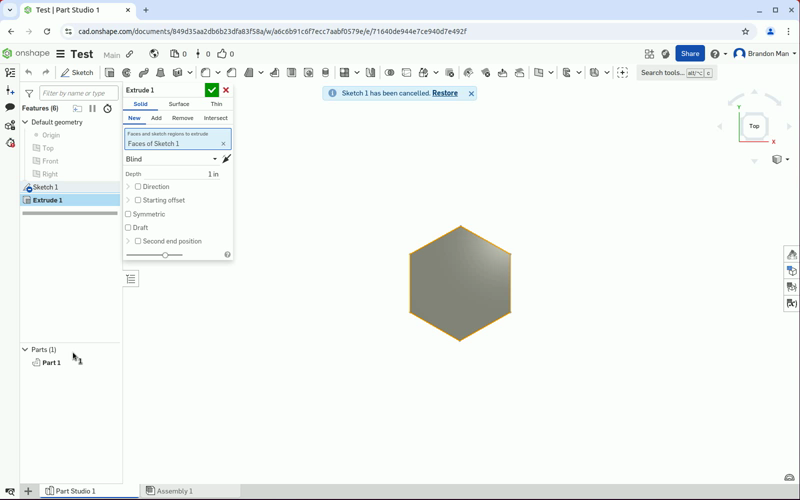
mouse_move(143, 106)
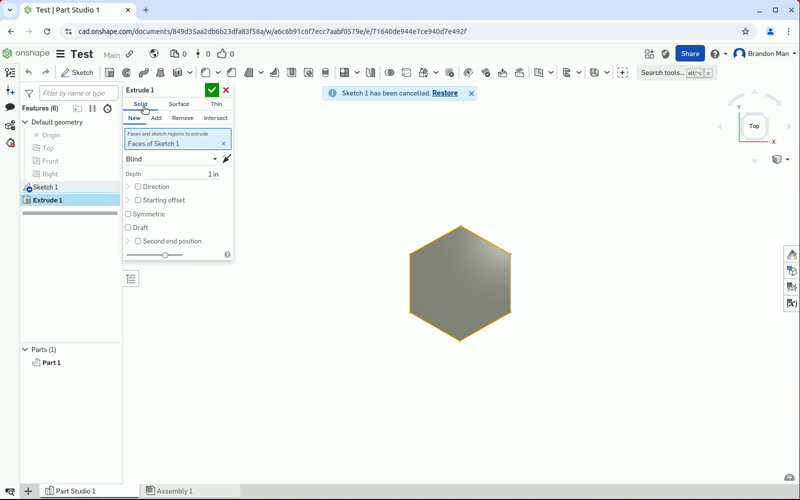
click(143, 106)
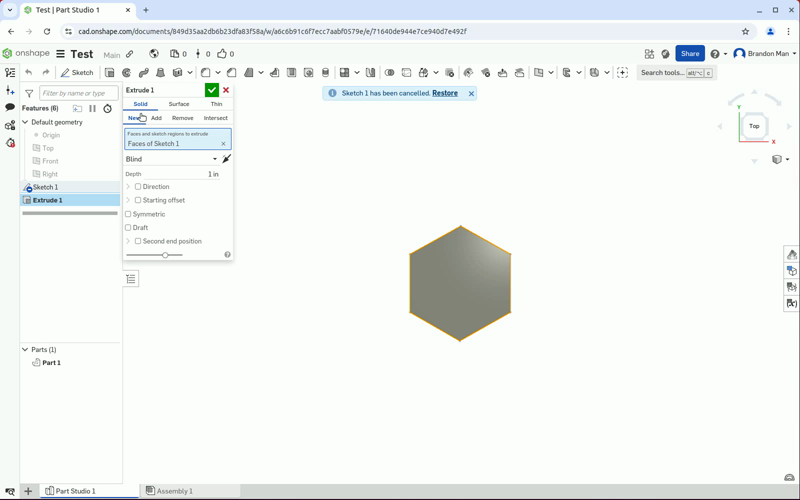
mouse_move(137, 120)
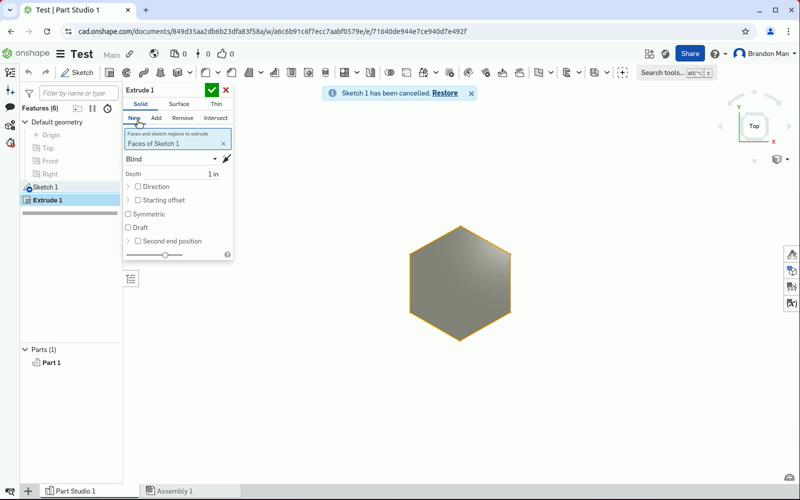
click(137, 120)
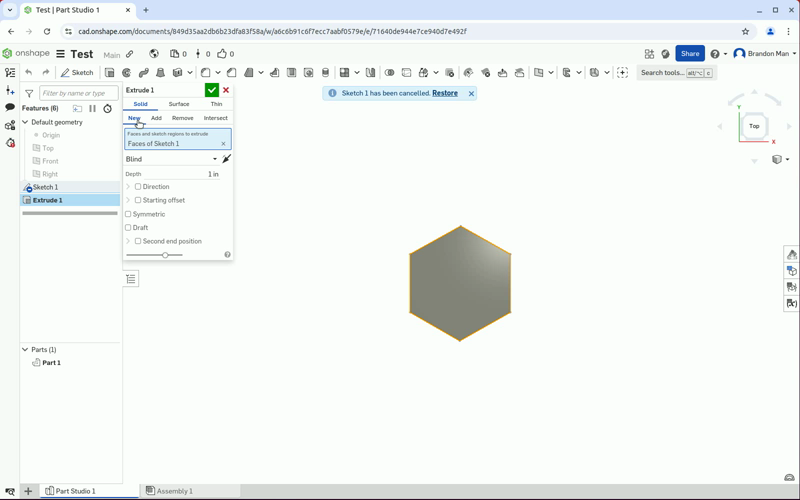
key(tab, 4)
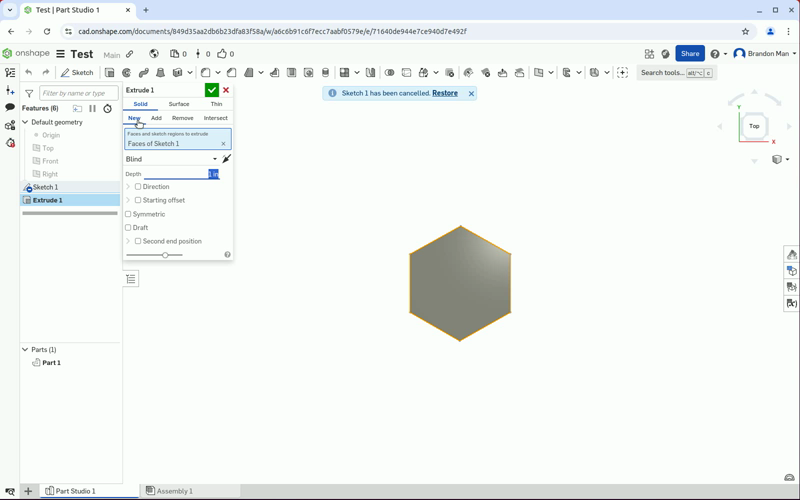
text(4.092)
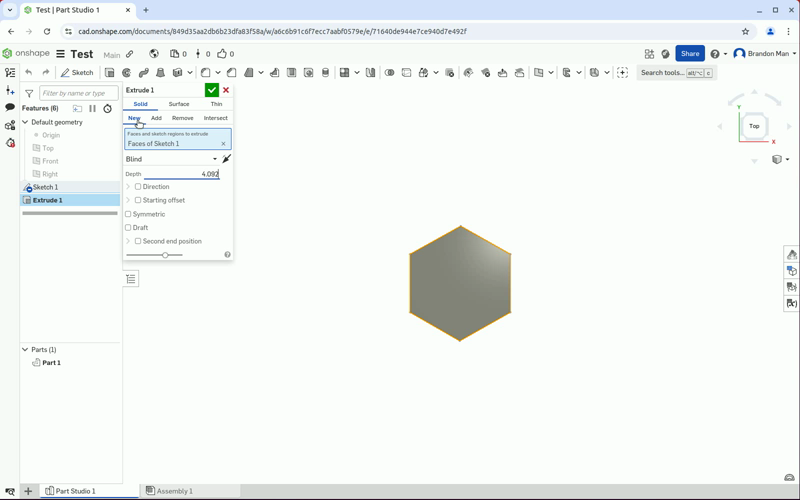
key(enter)
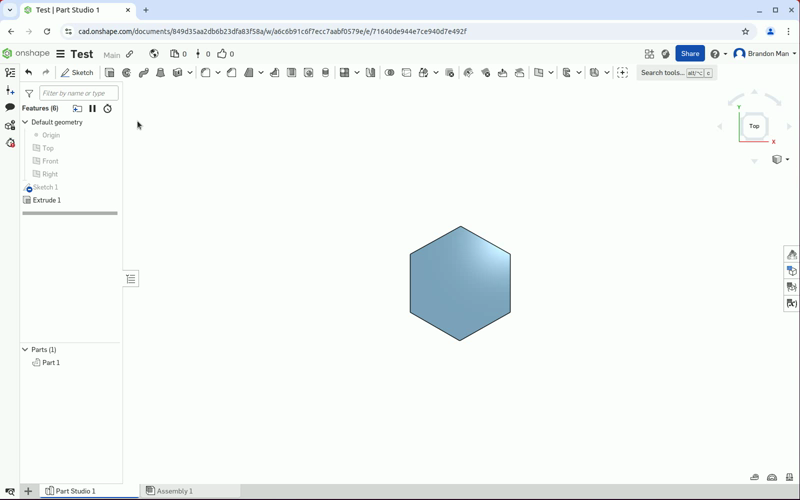
key(shift+h)
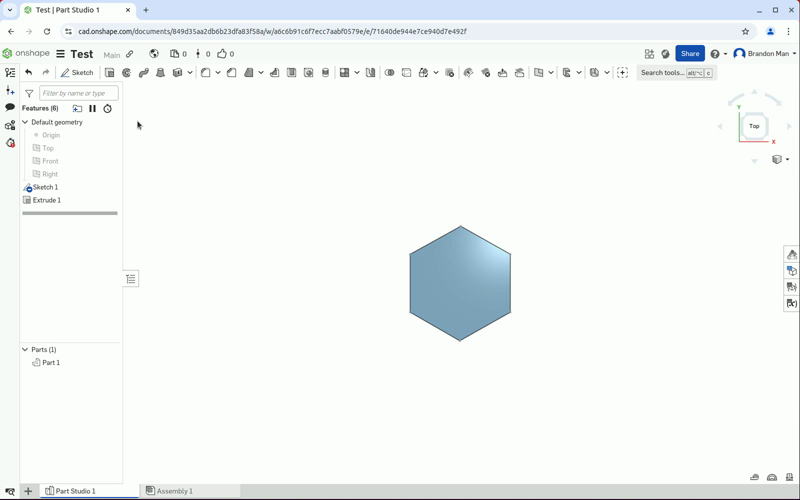
key(shift+h)
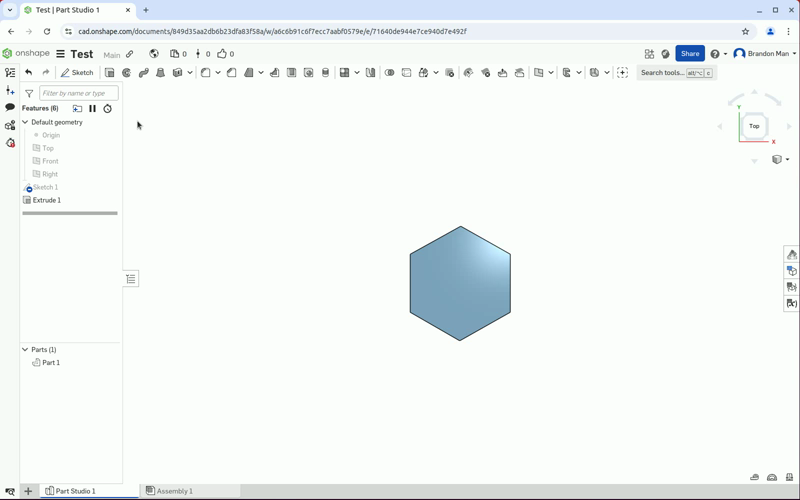
mouse_move(73, 189)
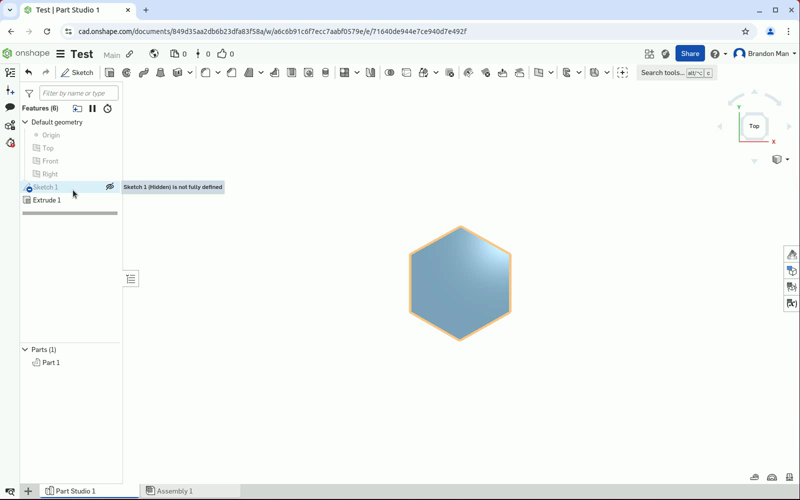
click(73, 189)
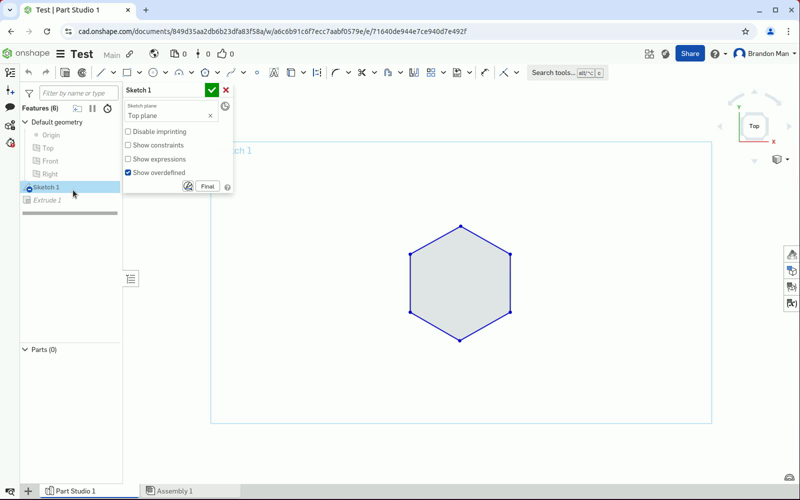
mouse_move(229, 92)
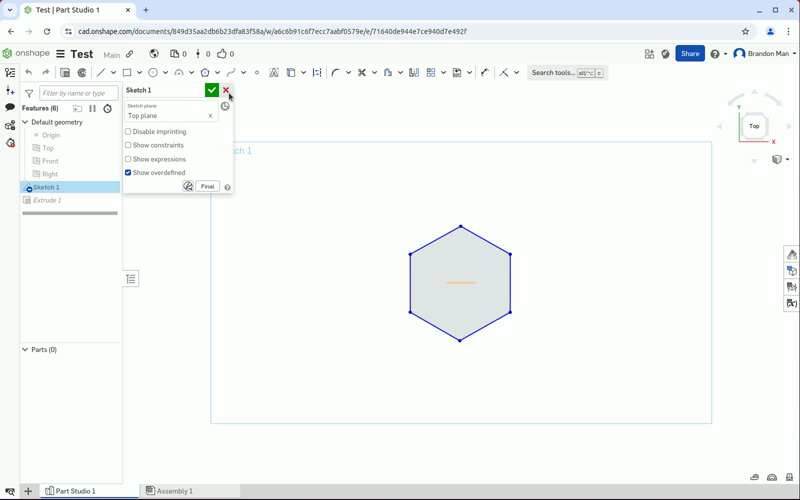
click(229, 92)
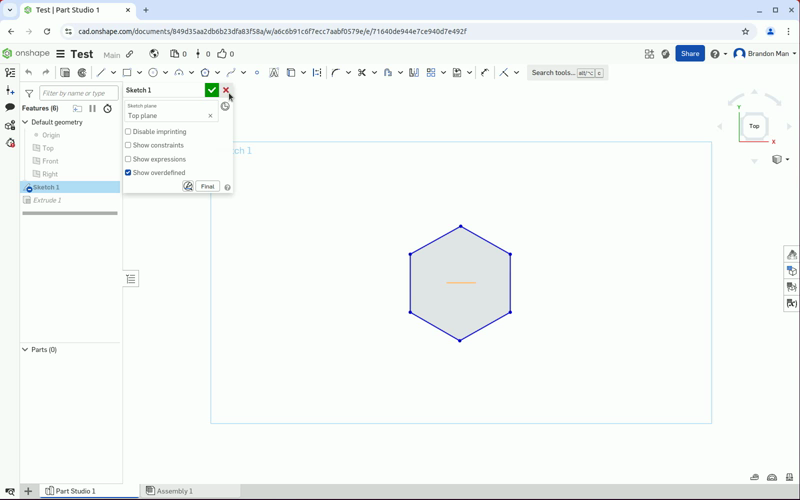
key(shift+s)
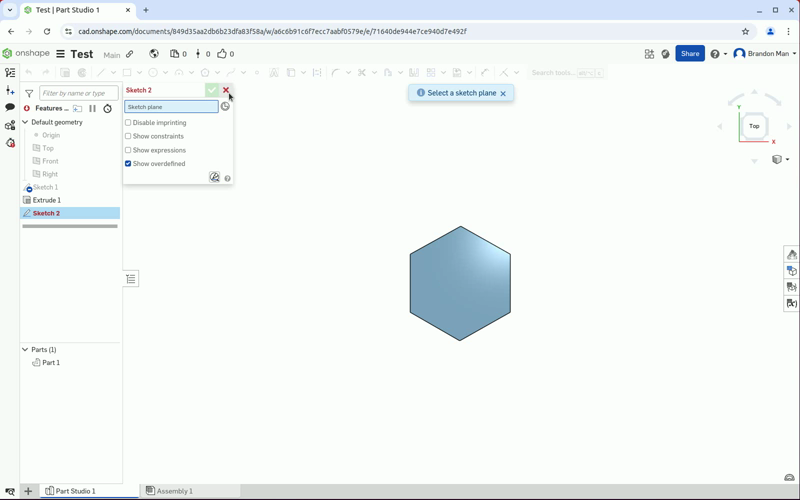
mouse_move(73, 150)
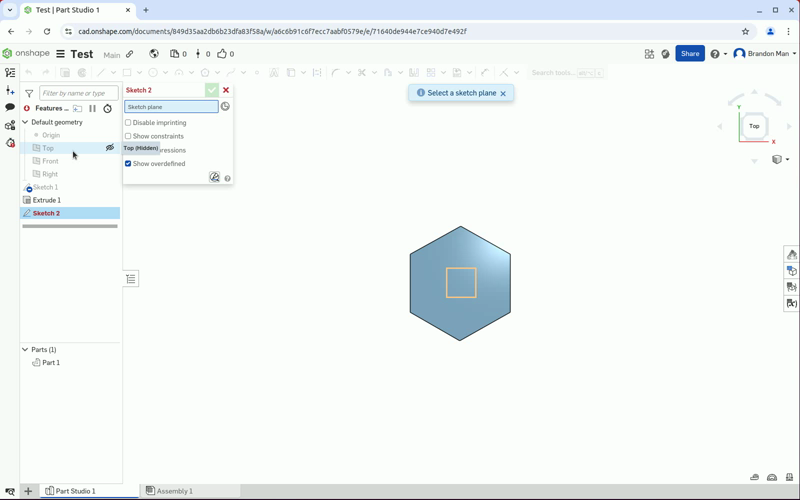
click(73, 150)
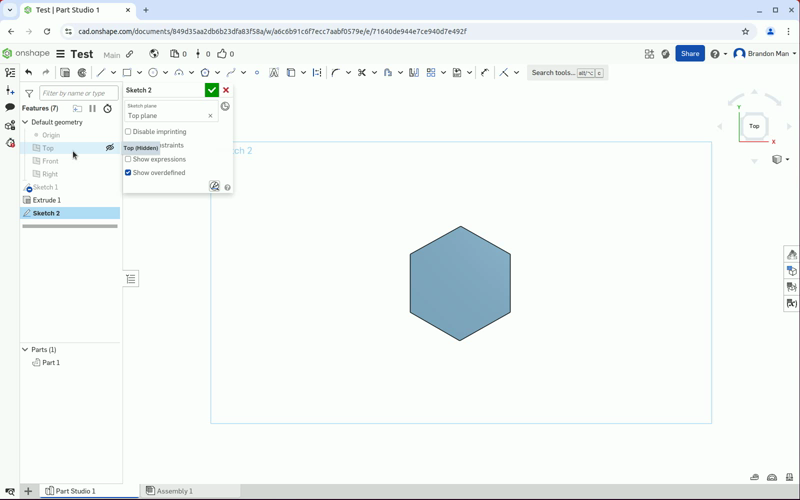
mouse_move(73, 352)
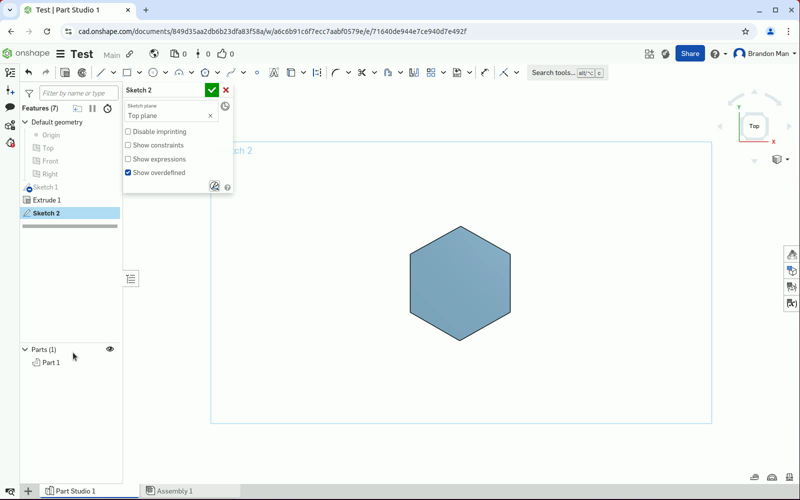
key(y)
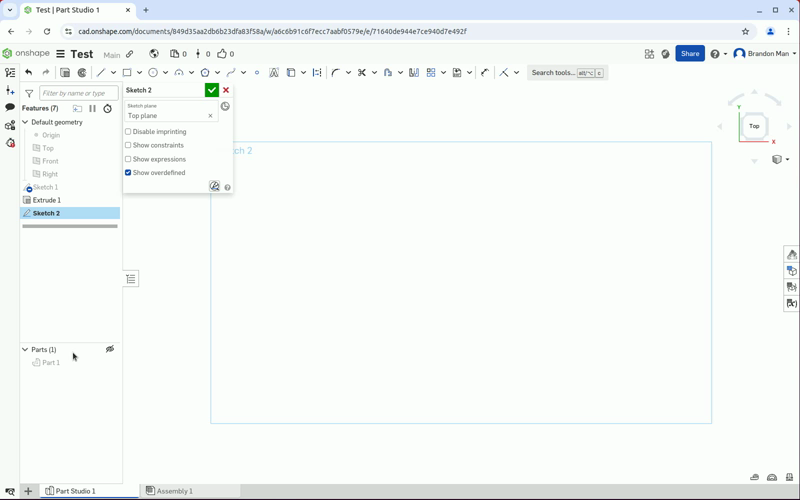
key(c)
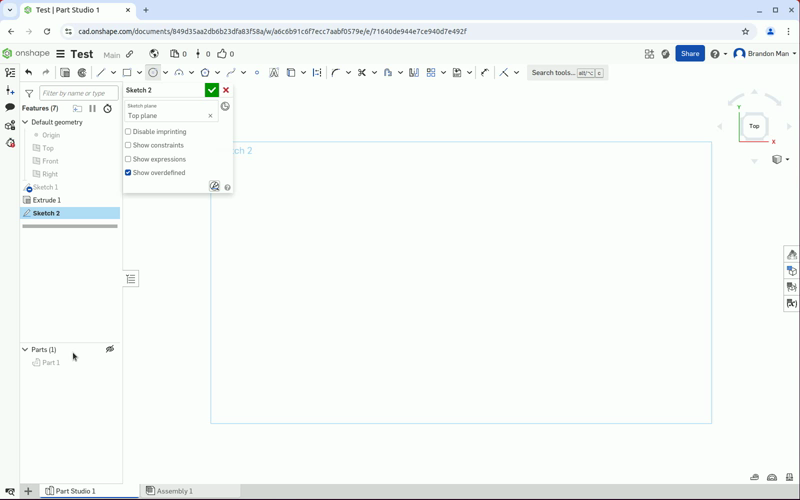
key_down(shift)
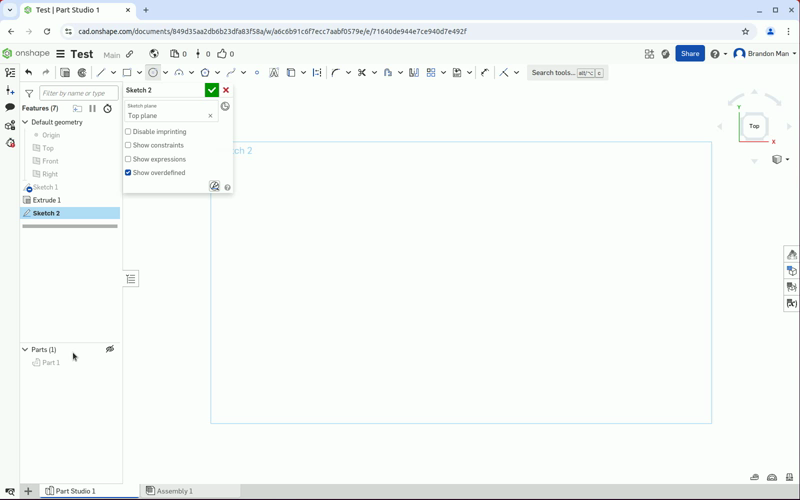
mouse_move(460, 282)
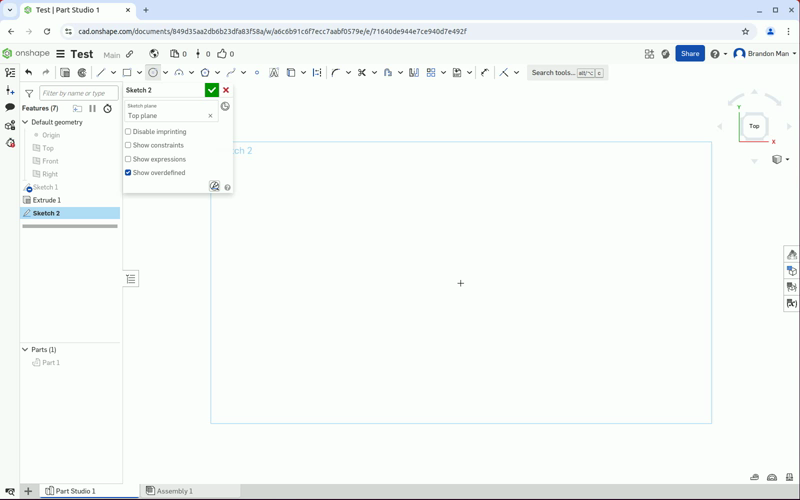
click(460, 282)
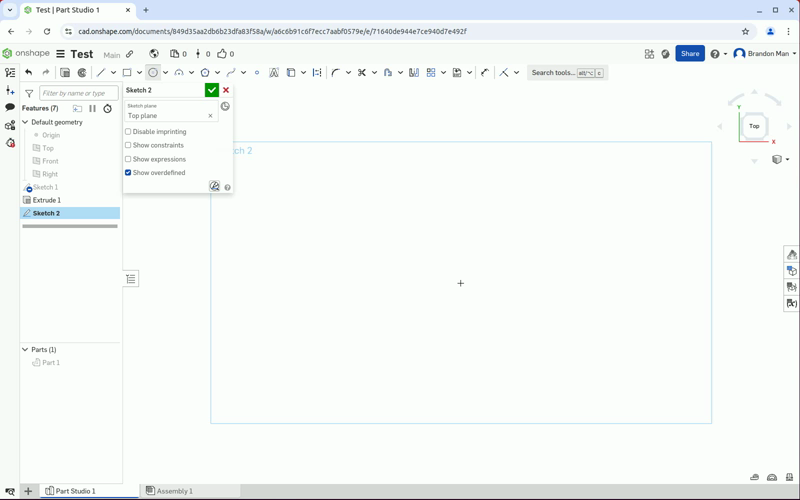
key_up(shift)
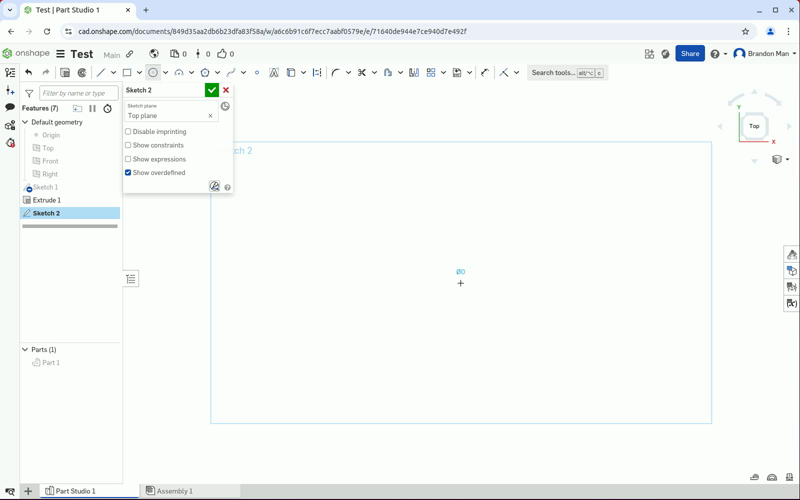
mouse_move(491, 282)
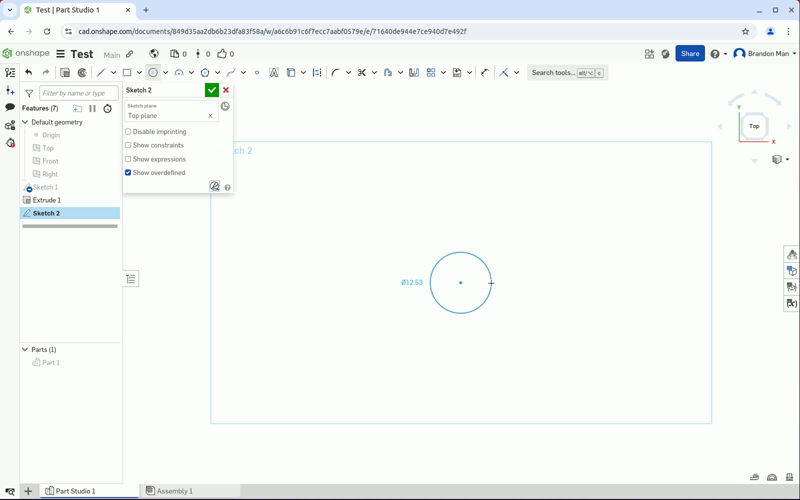
click(491, 282)
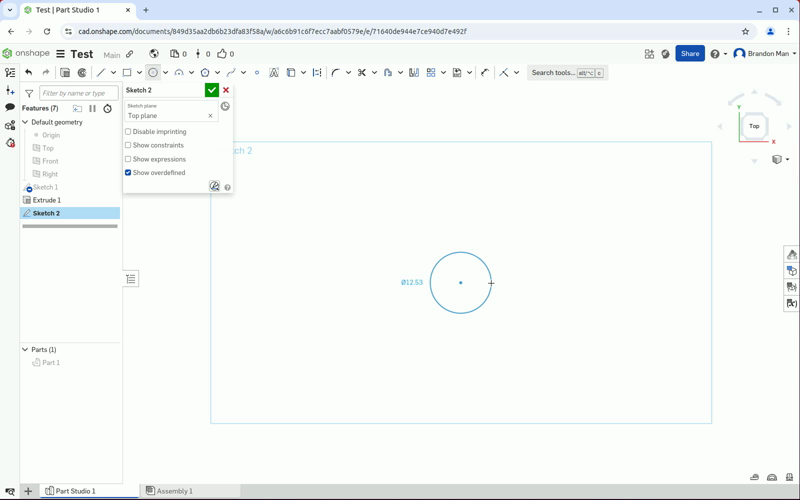
key(esc)
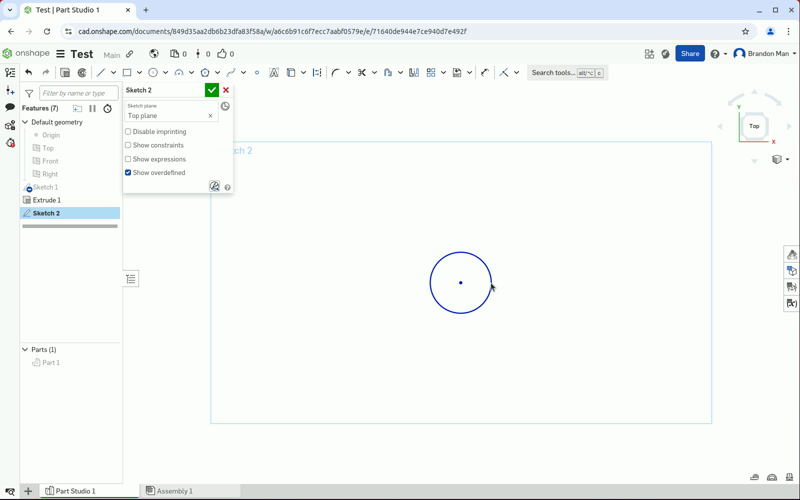
mouse_move(452, 273)
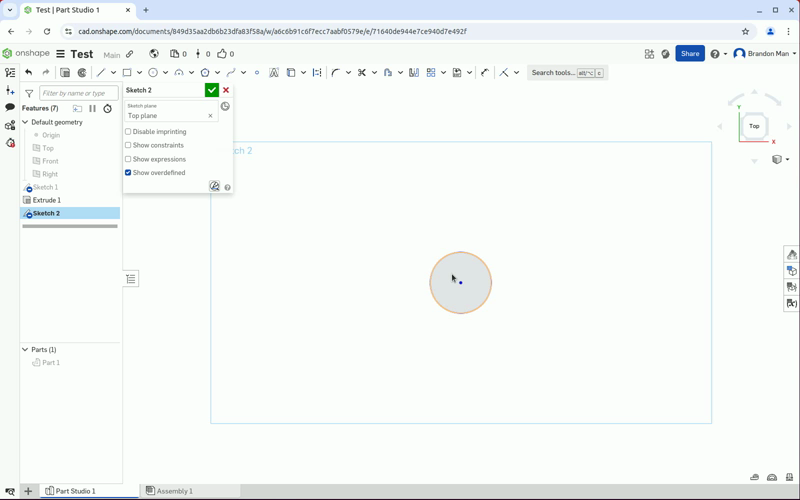
click(452, 273)
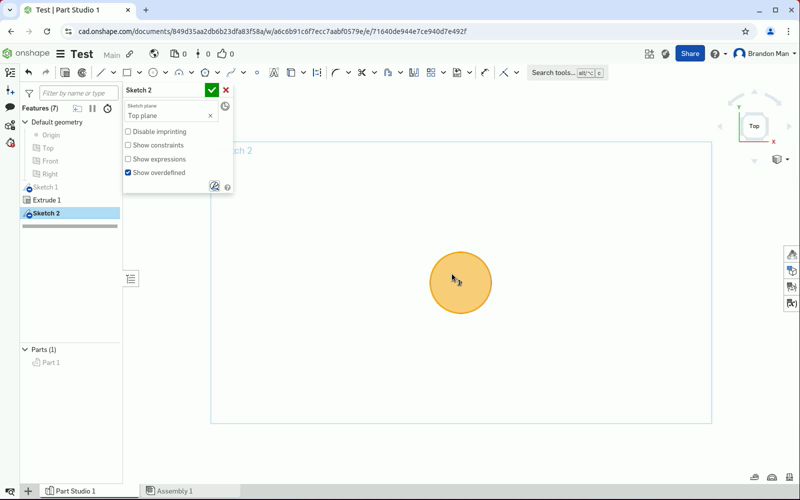
mouse_move(73, 352)
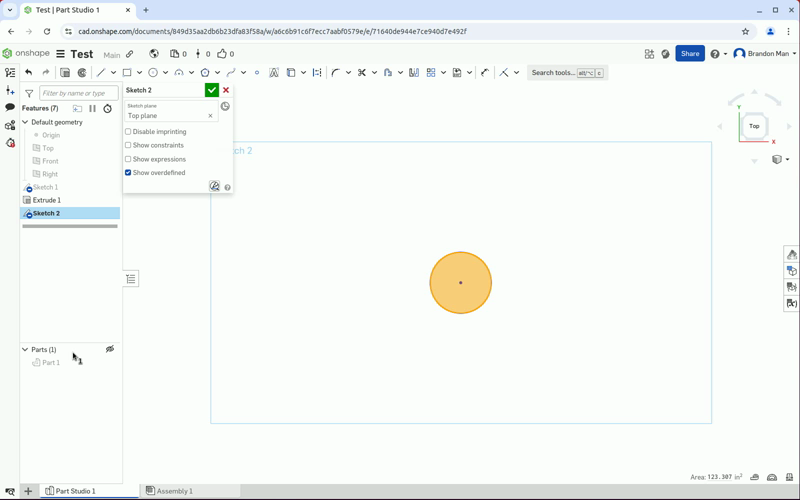
key(shift+y)
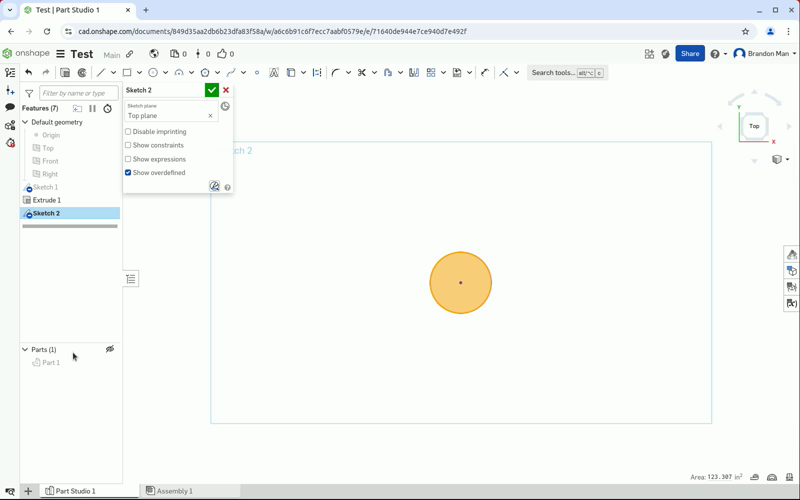
key(shift+e)
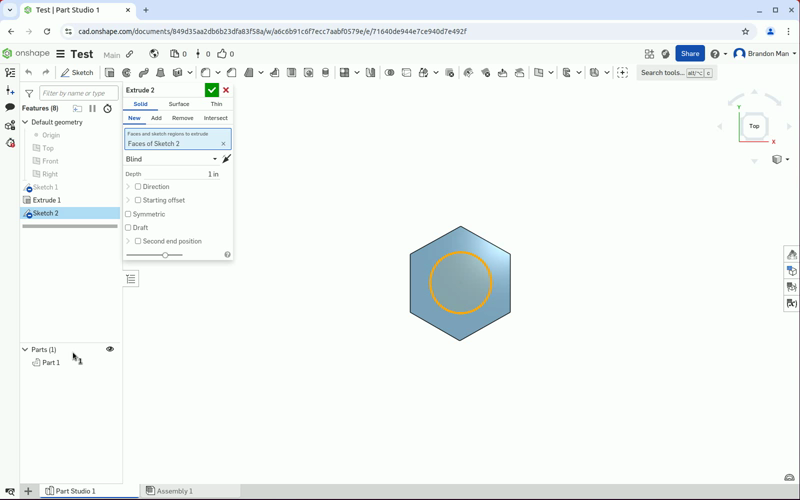
mouse_move(143, 106)
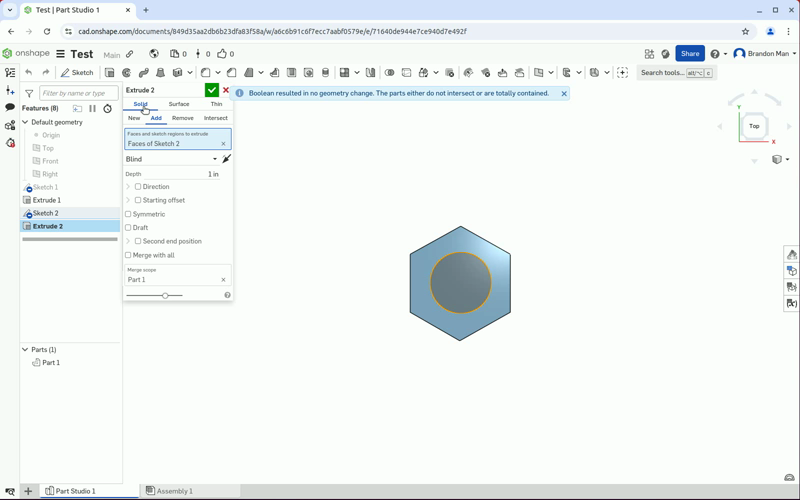
click(143, 106)
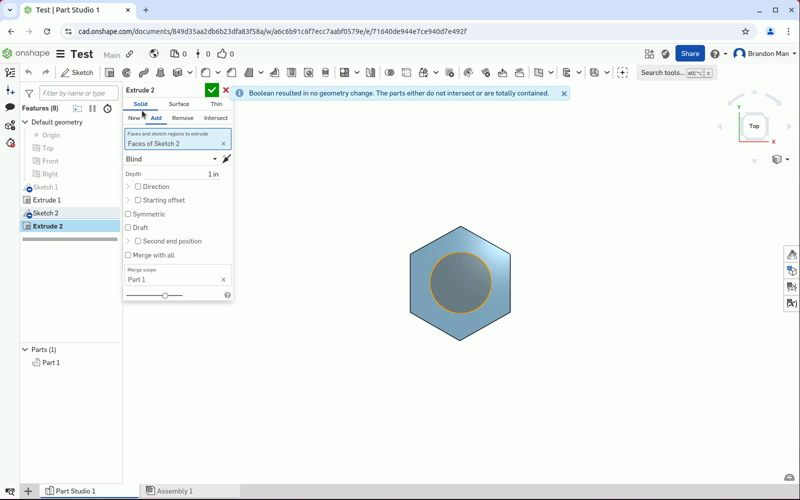
mouse_move(137, 120)
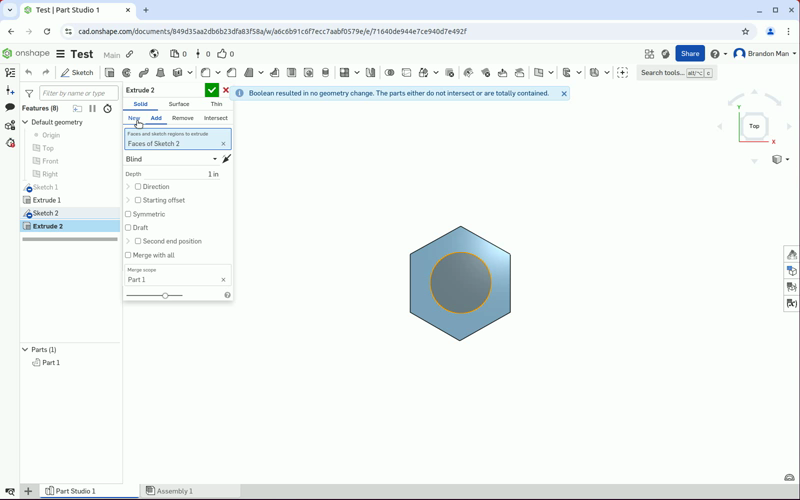
click(137, 120)
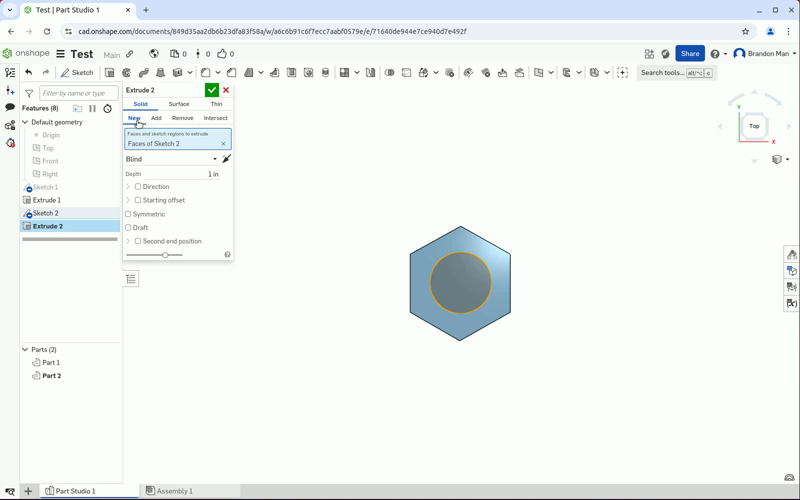
key(tab, 4)
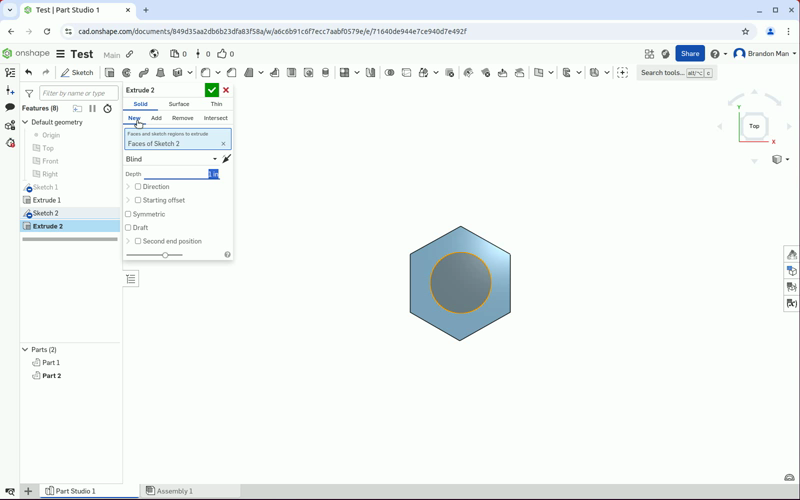
text(23.108)
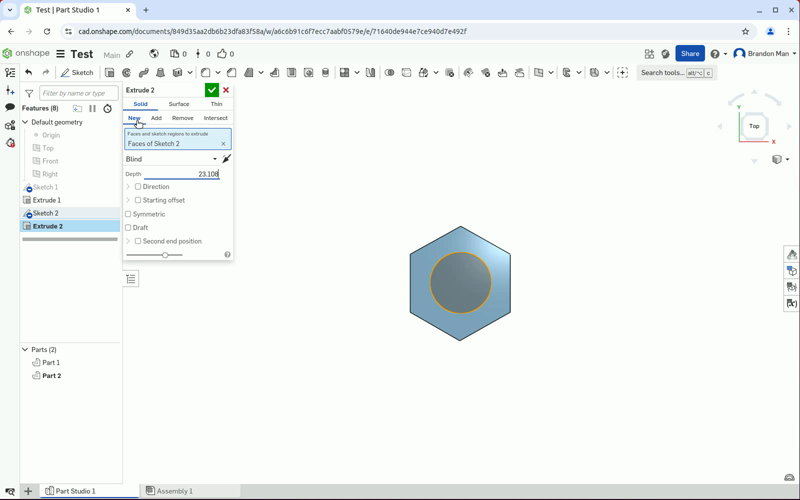
key(enter)
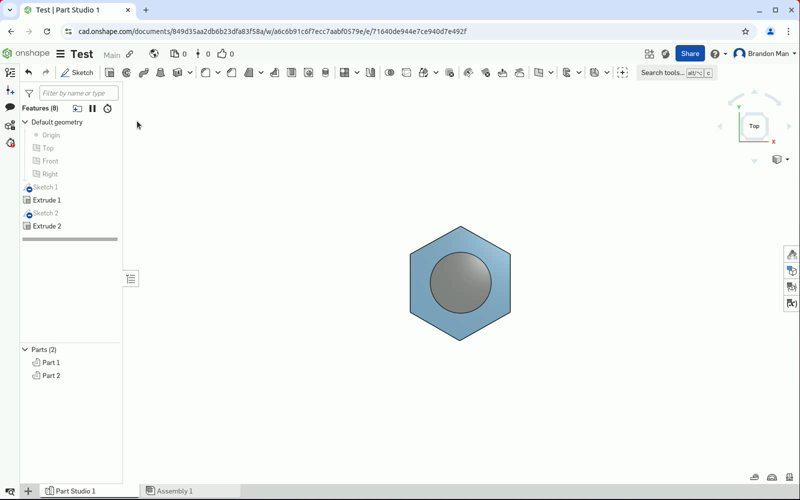
key(shift+h)
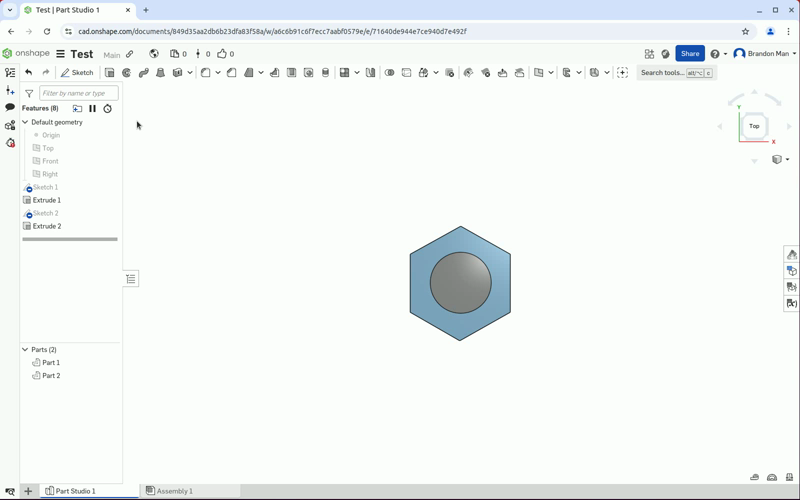
key(shift+h)
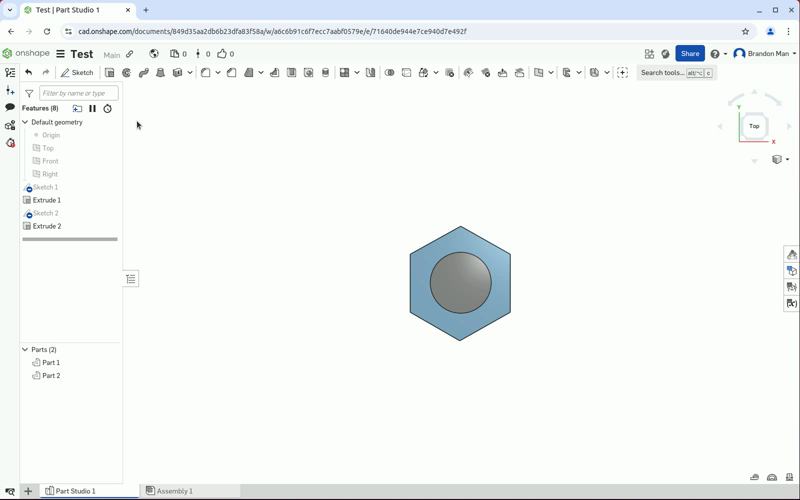
key(shift+7)
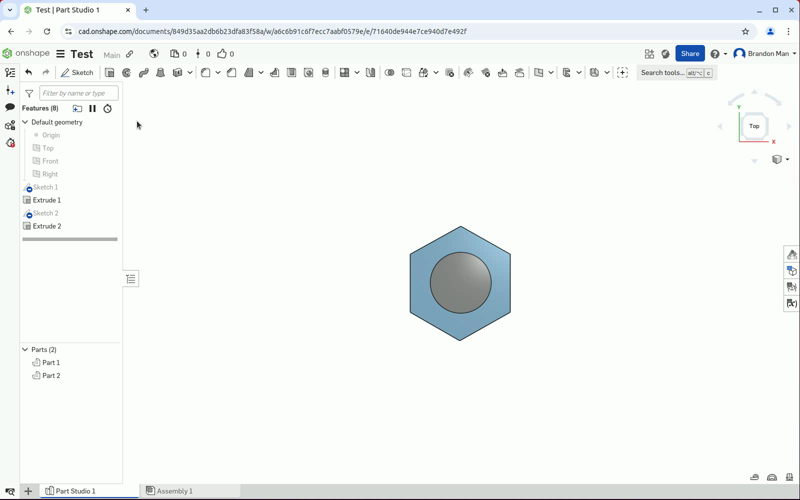
key(up, 3)
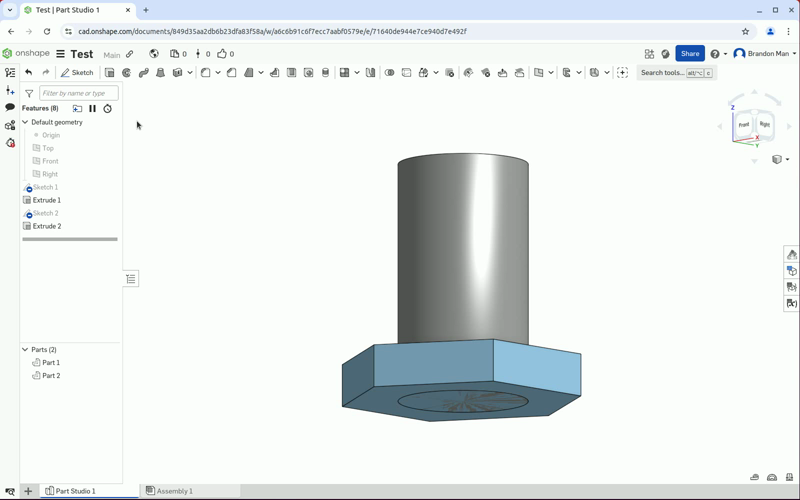
key(left, 3)
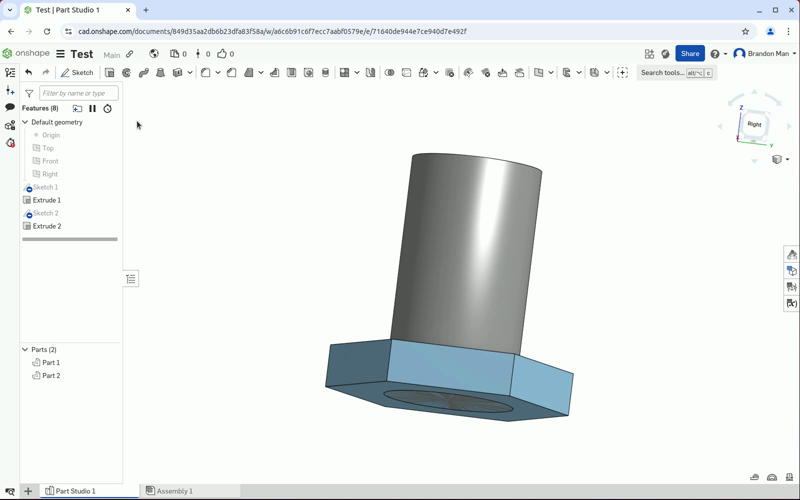
key(right, 3)
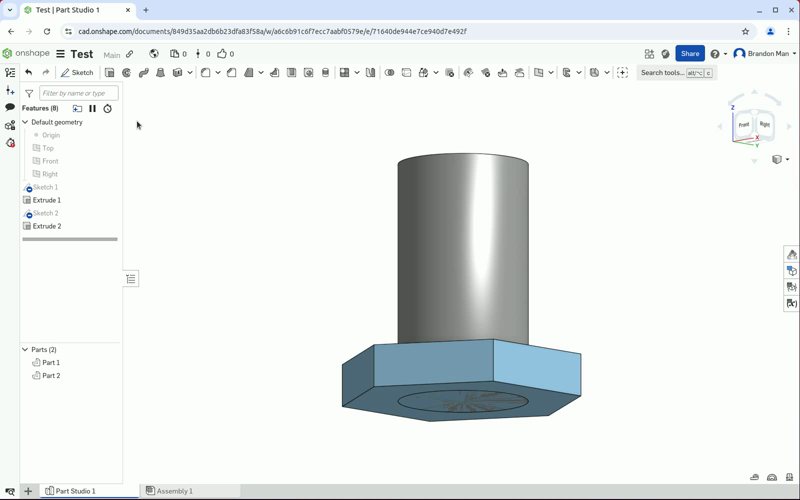
key(down, 3)
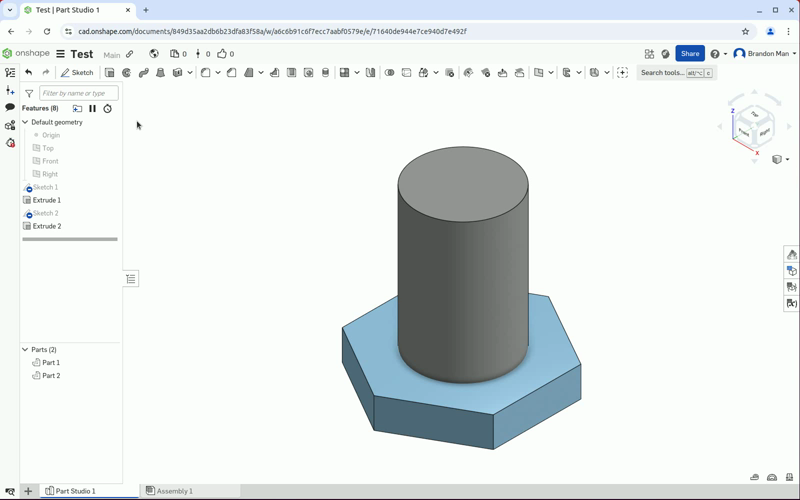
mouse_move(73, 189)
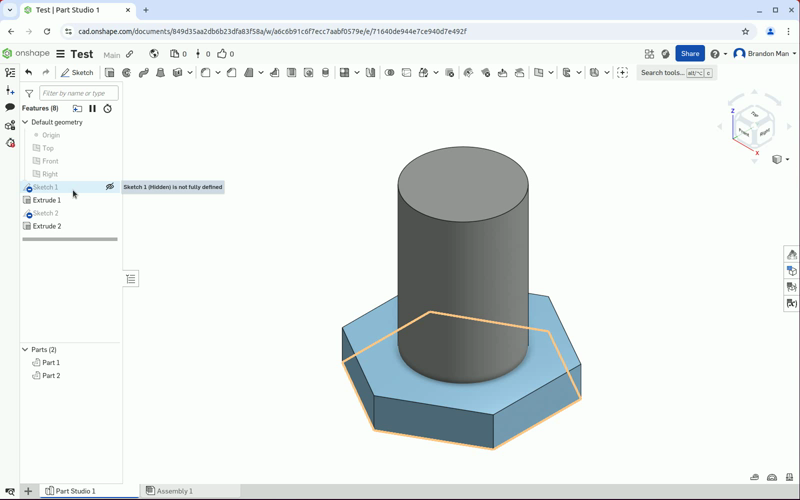
click(73, 189)